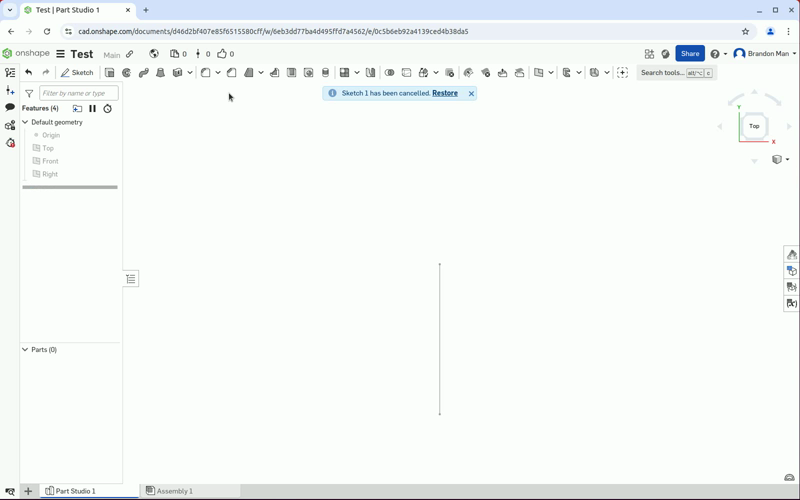
key(shift+h)
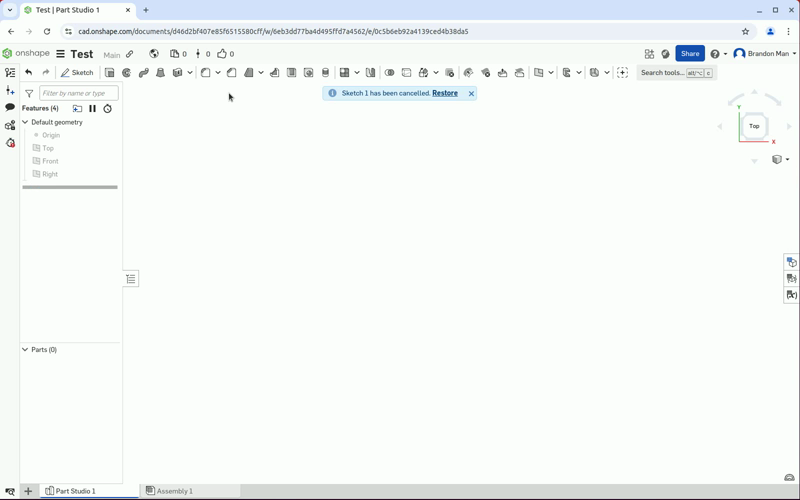
key(shift+s)
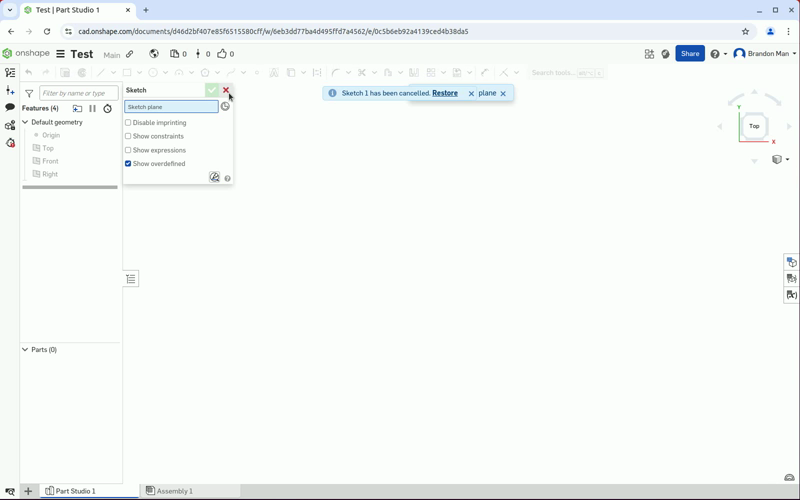
mouse_move(73, 150)
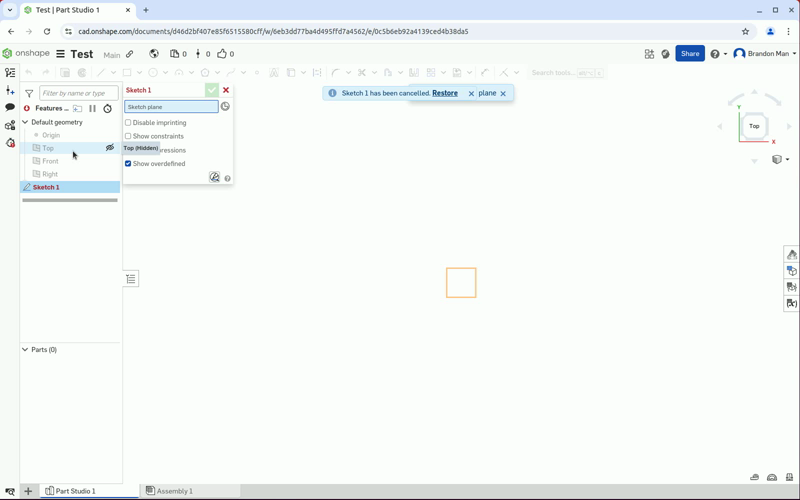
click(73, 150)
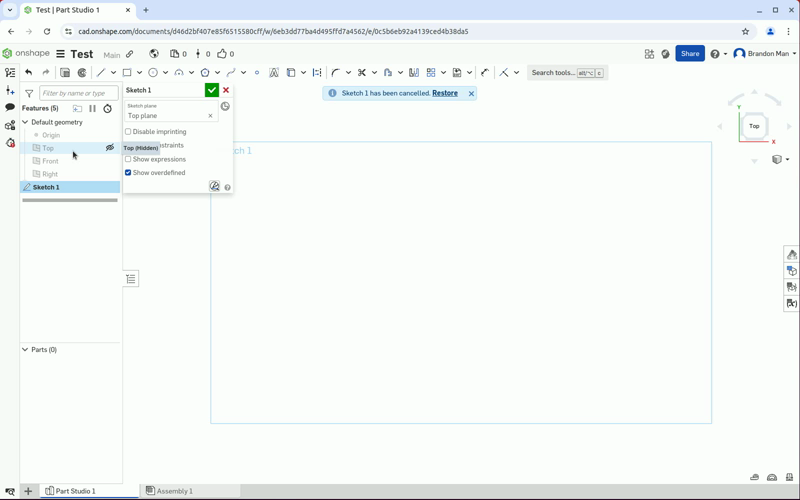
mouse_move(73, 352)
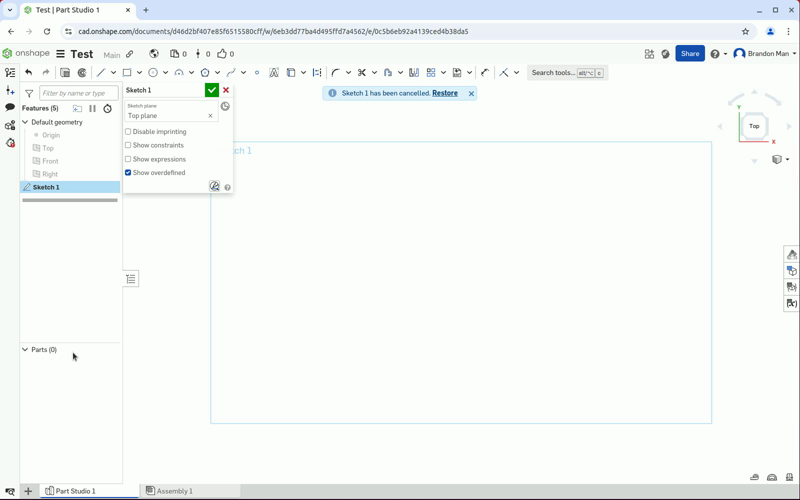
key(y)
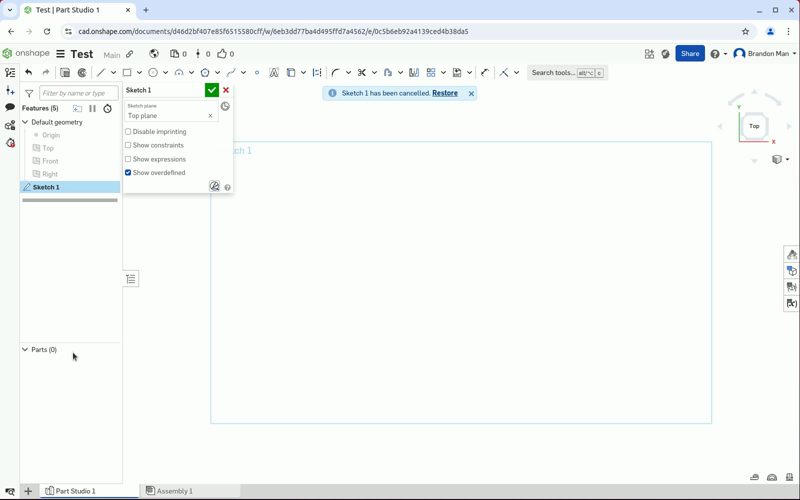
key(c)
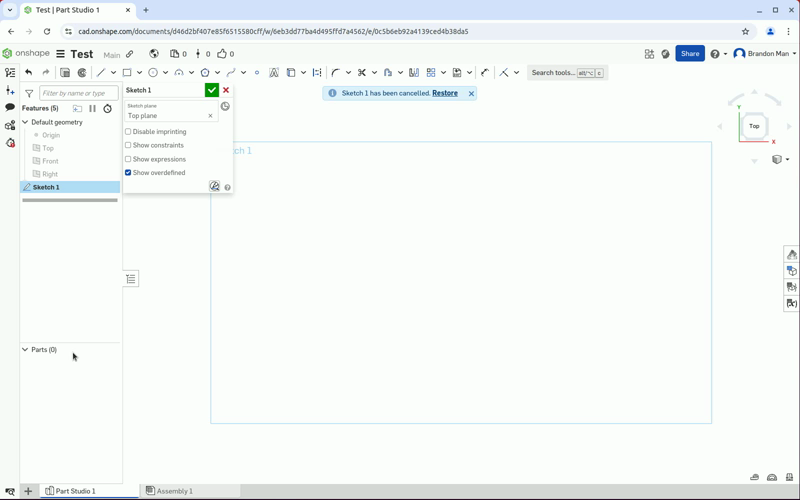
key_down(shift)
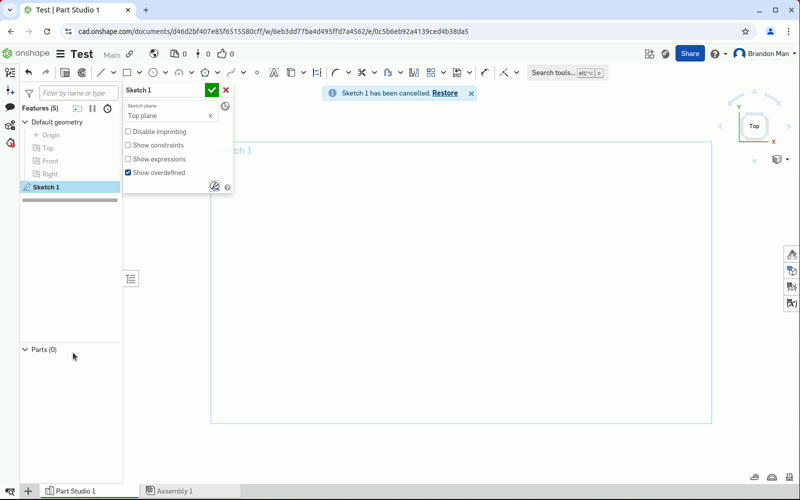
mouse_move(461, 282)
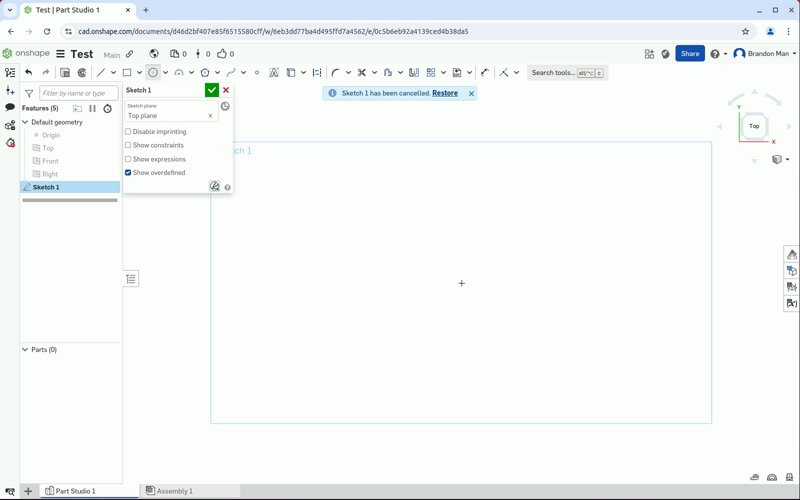
click(461, 282)
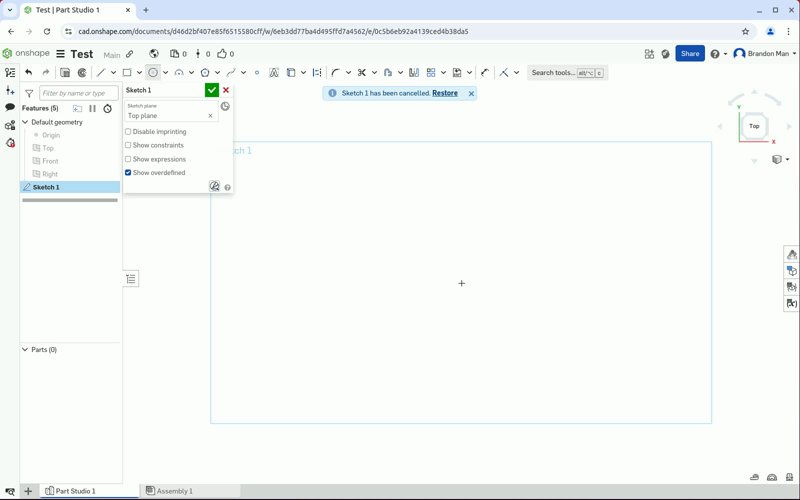
key_up(shift)
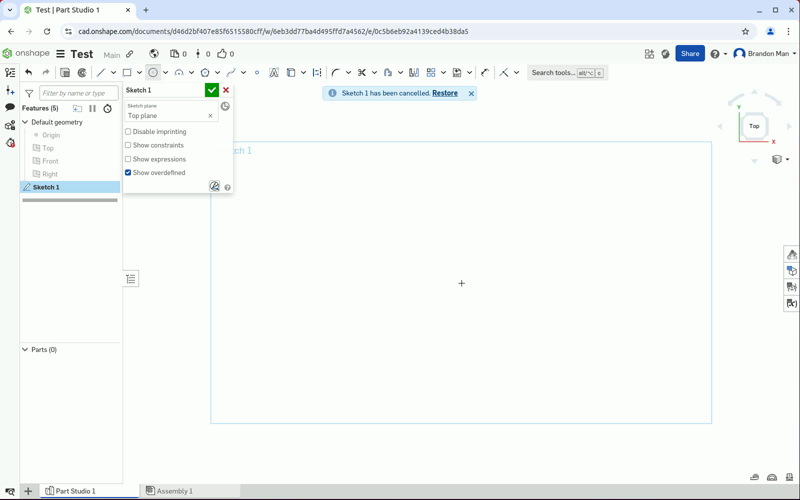
mouse_move(507, 282)
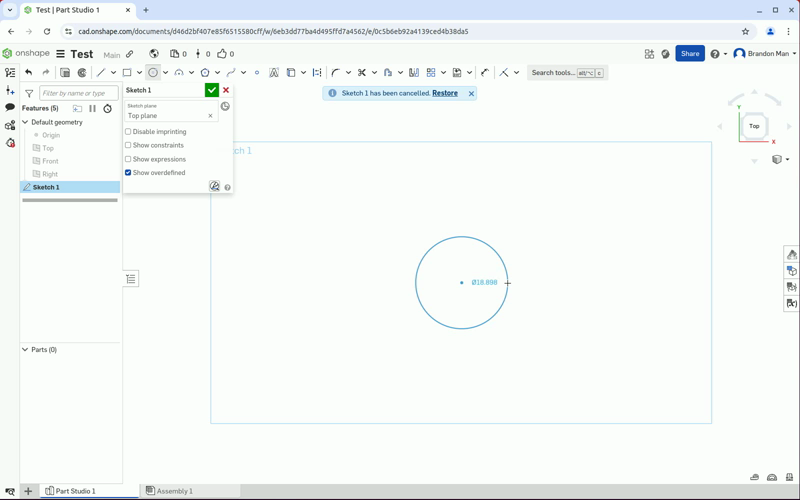
click(507, 282)
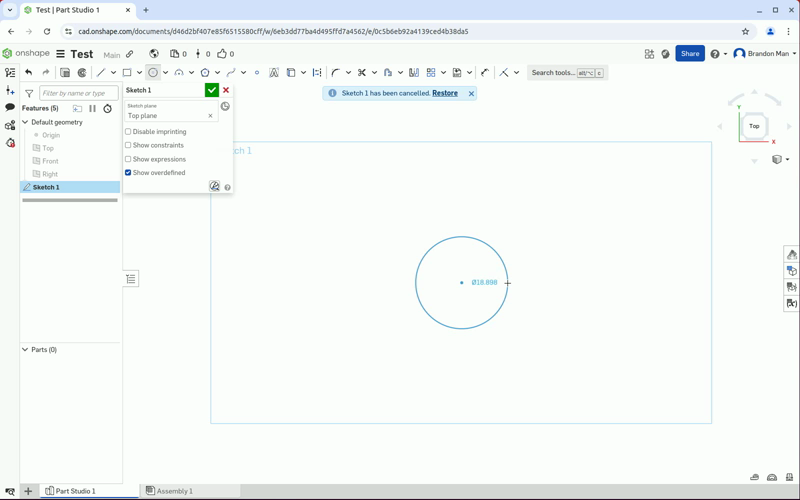
key(esc)
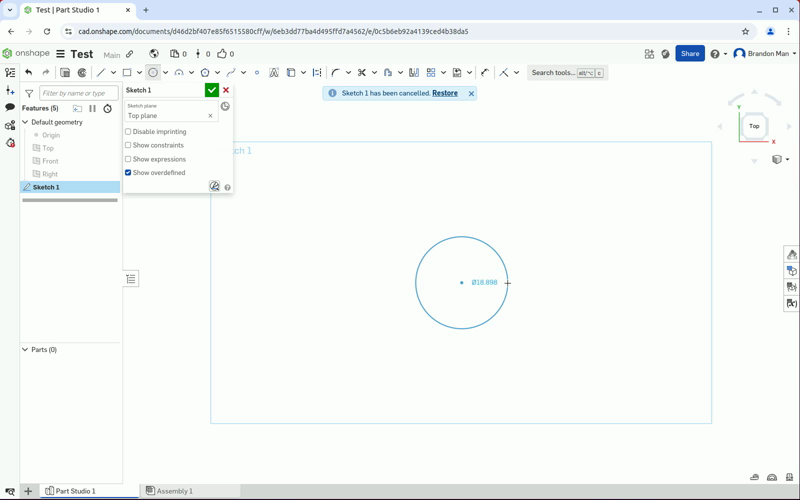
mouse_move(438, 253)
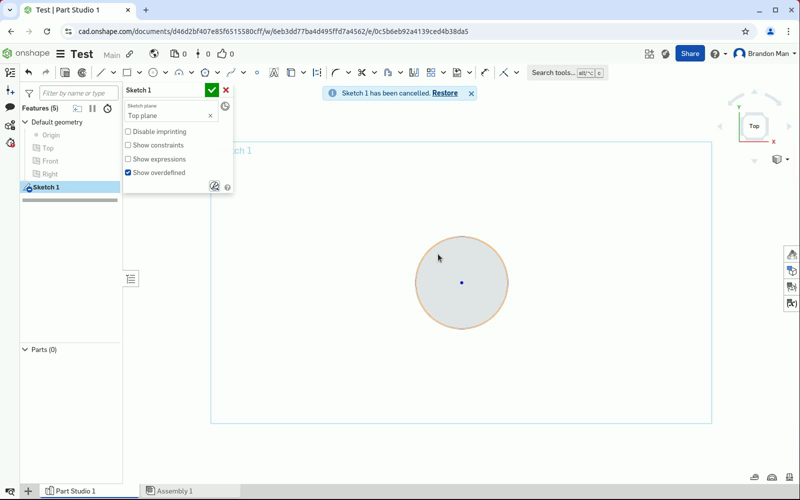
click(438, 253)
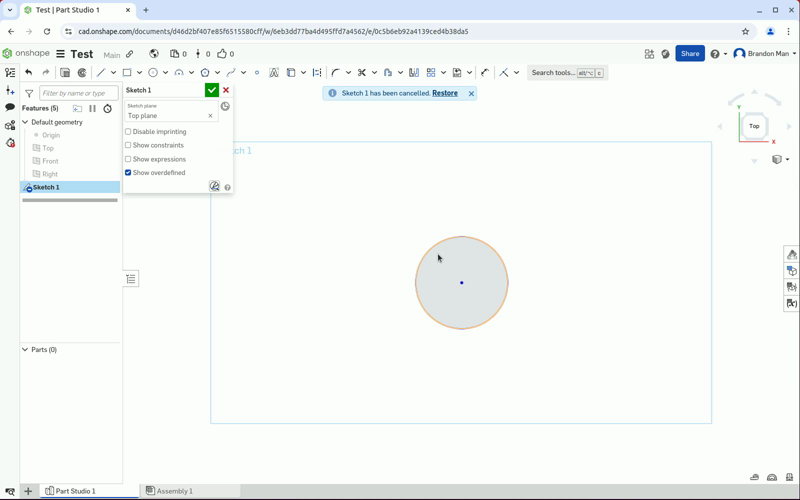
mouse_move(73, 352)
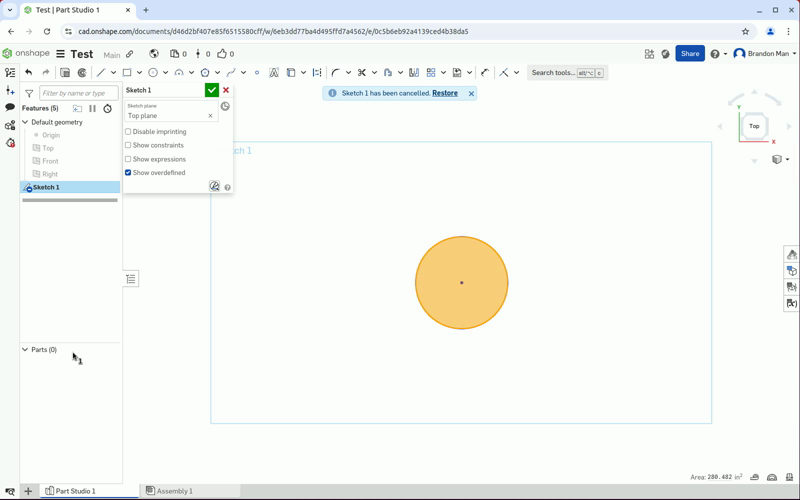
key(shift+y)
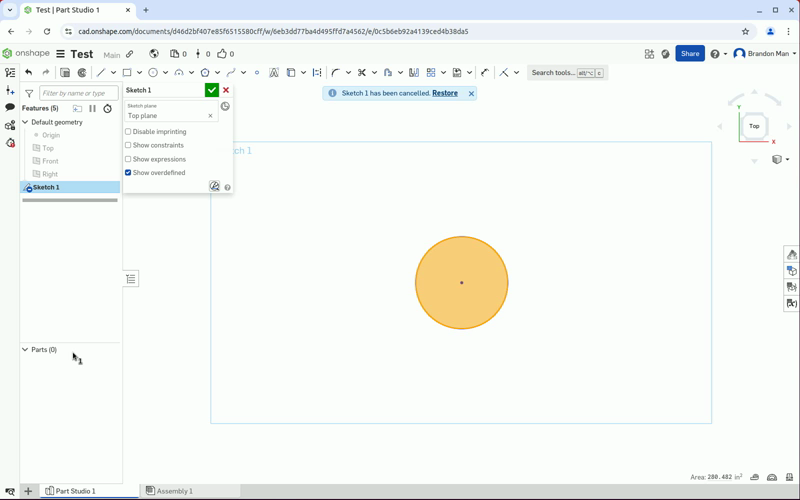
key(shift+e)
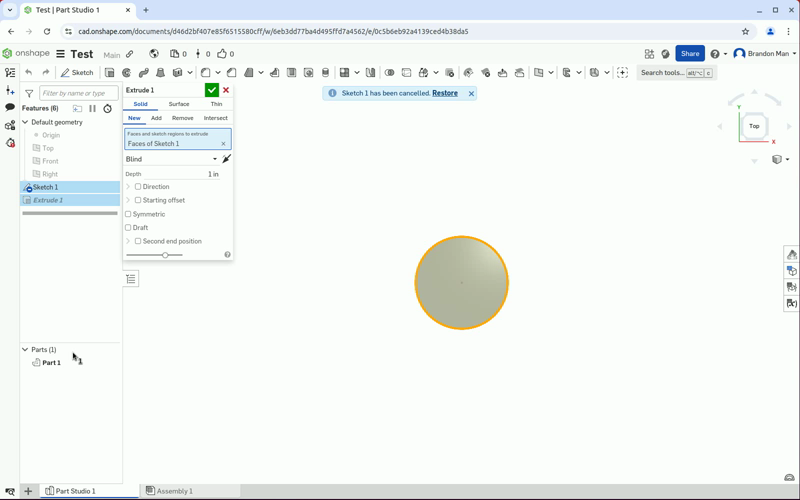
mouse_move(143, 106)
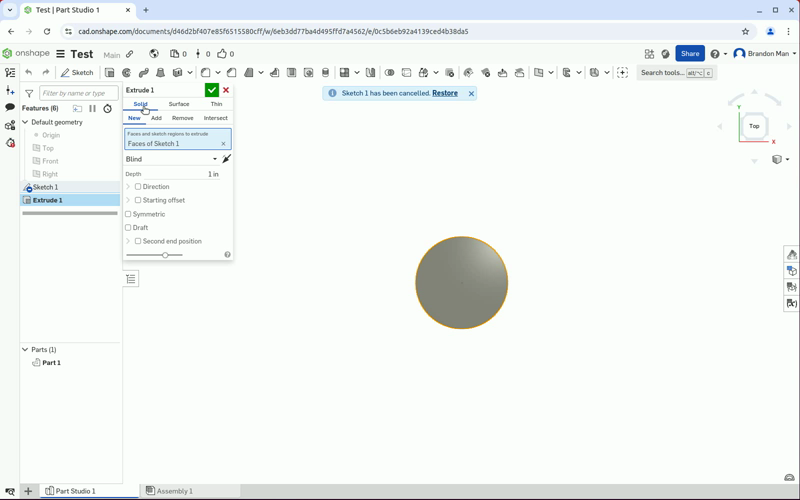
click(143, 106)
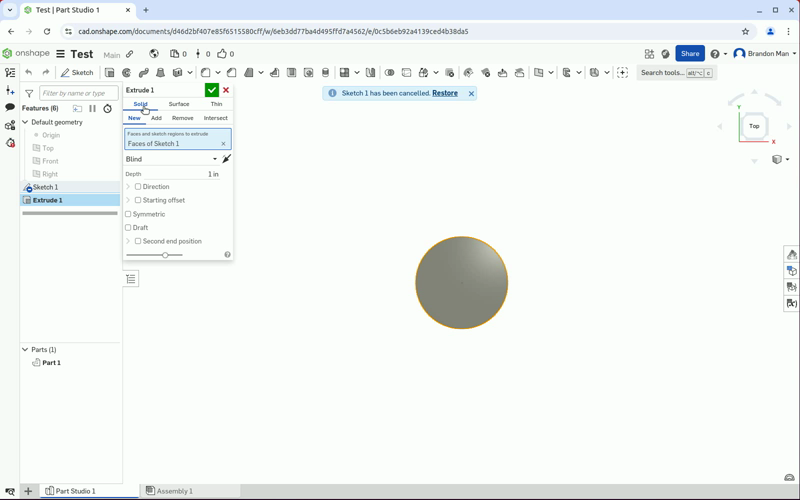
mouse_move(137, 120)
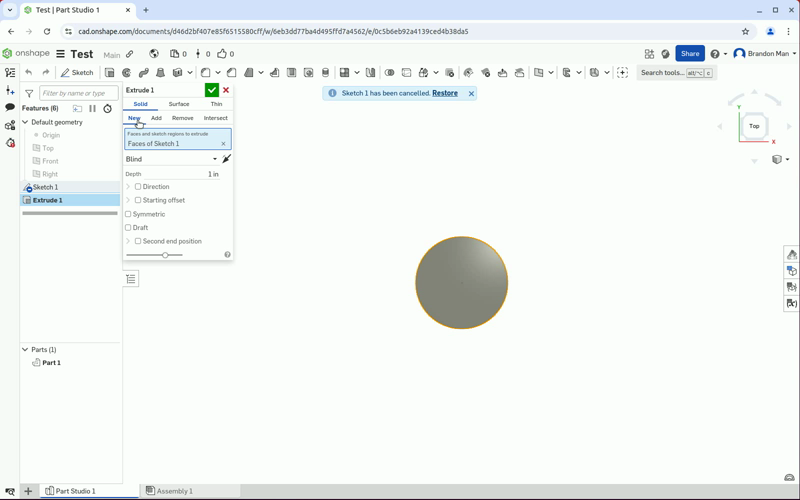
click(137, 120)
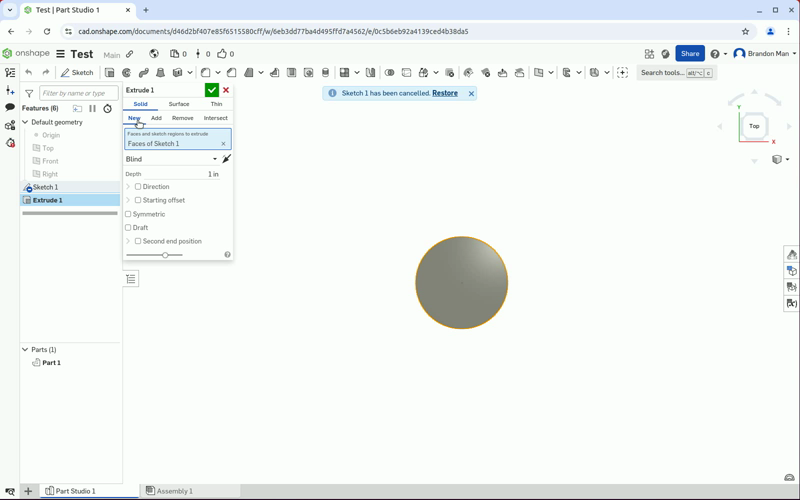
key(tab, 4)
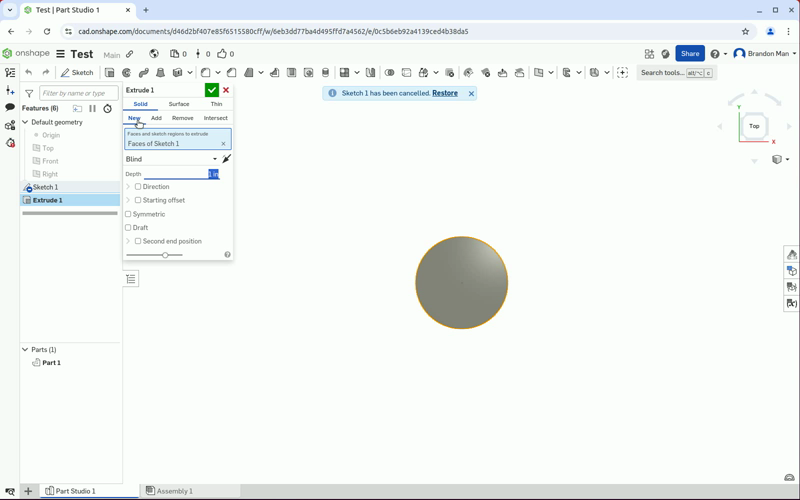
text(18.535)
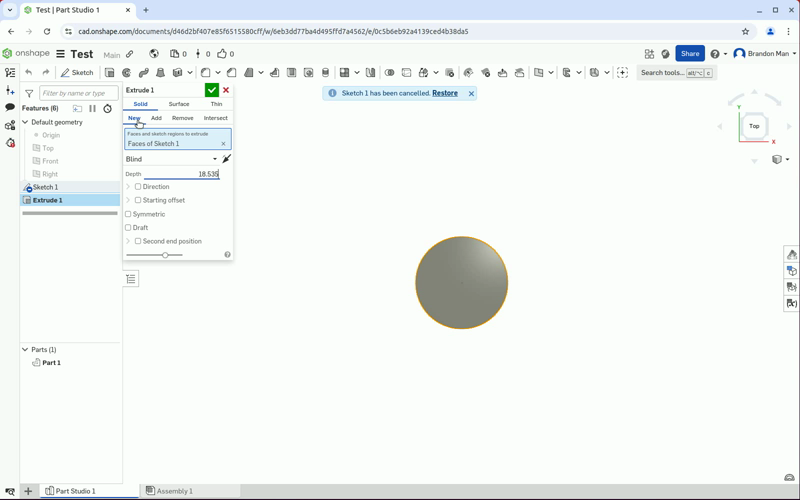
key(enter)
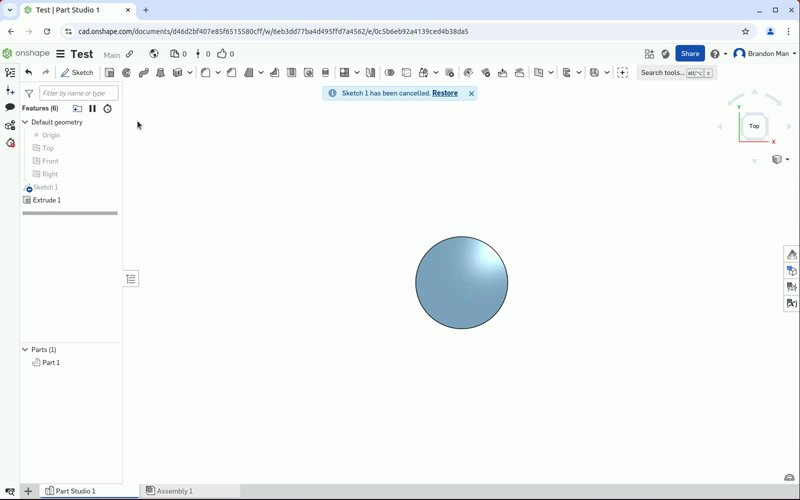
key(shift+h)
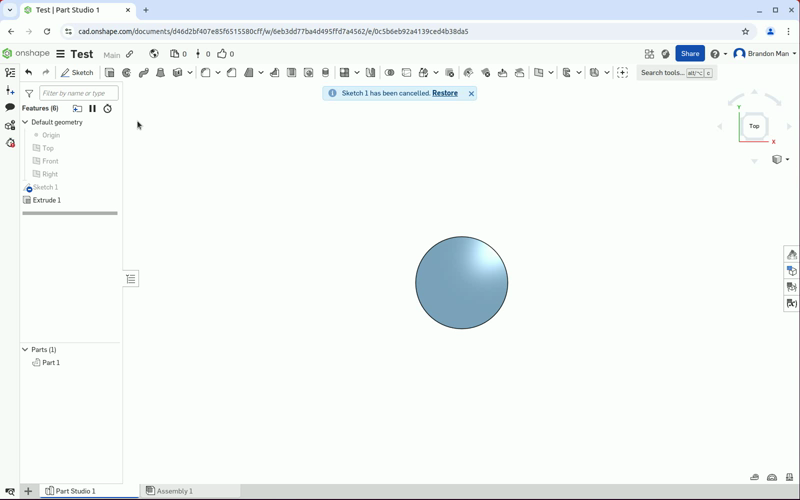
key(shift+h)
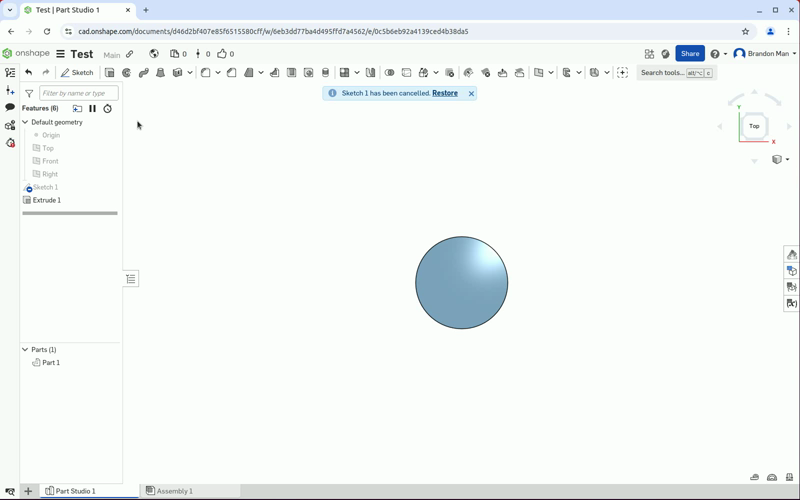
mouse_move(73, 189)
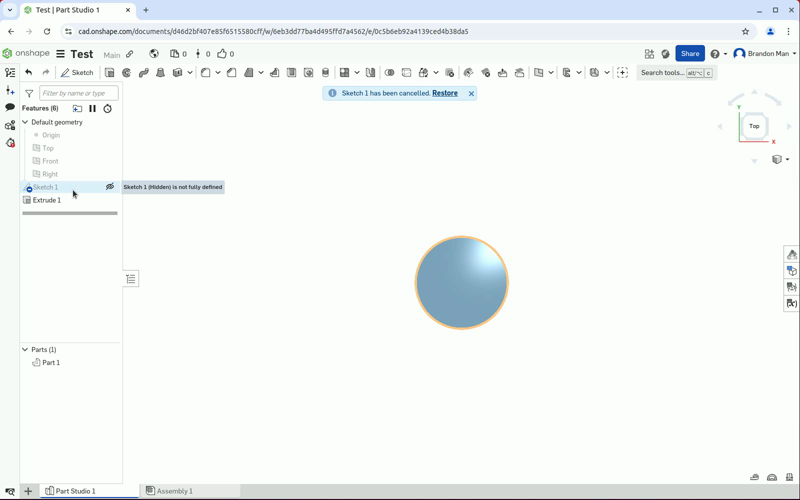
click(73, 189)
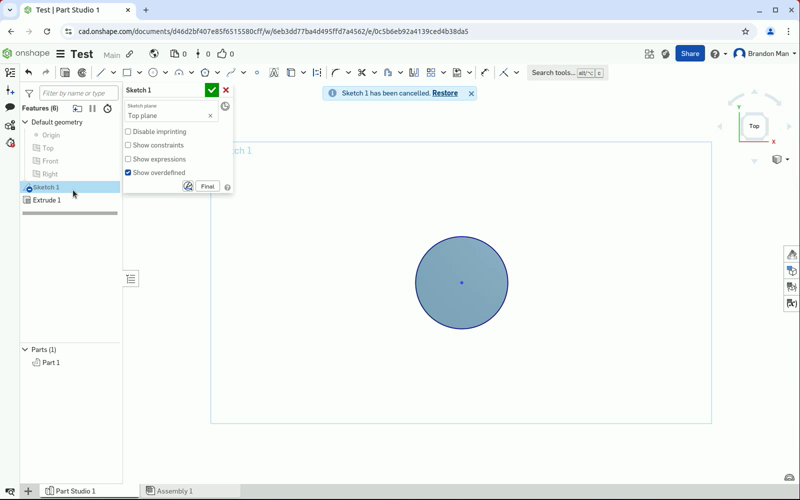
mouse_move(229, 92)
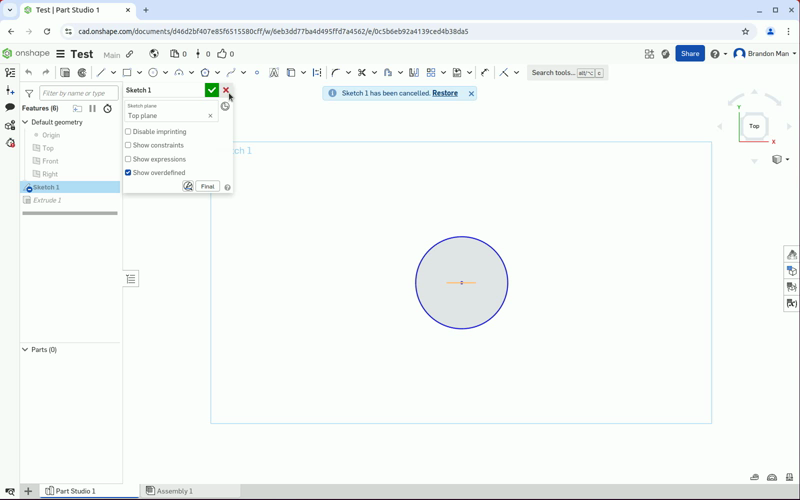
click(229, 92)
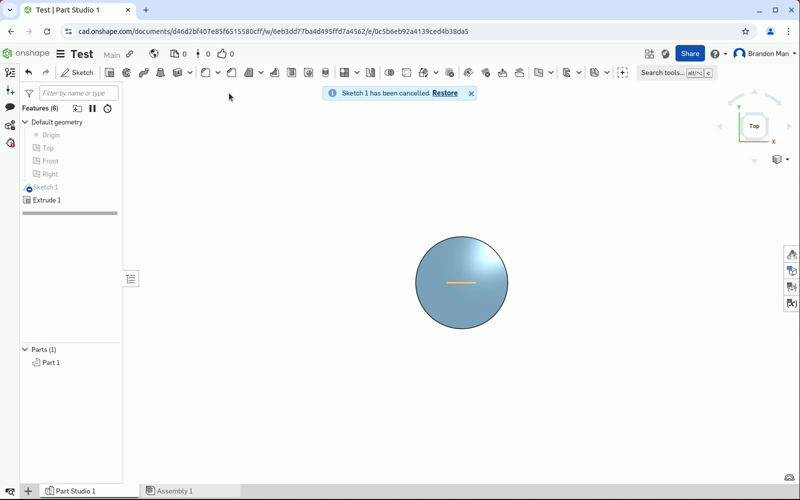
mouse_move(541, 75)
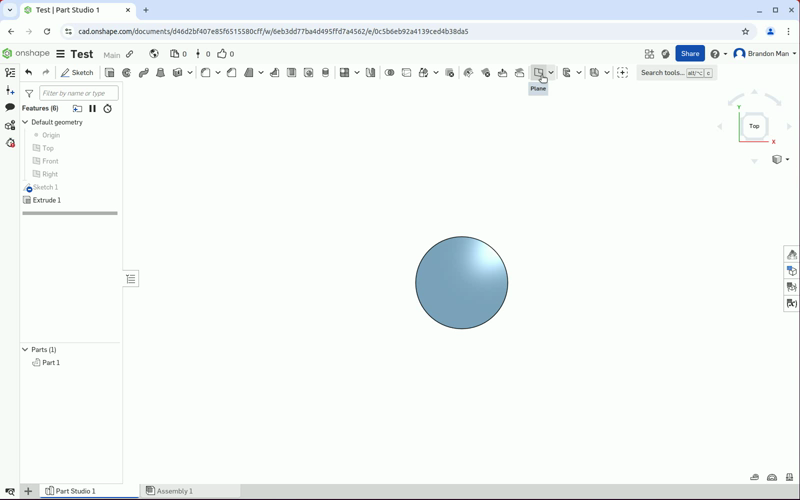
click(541, 75)
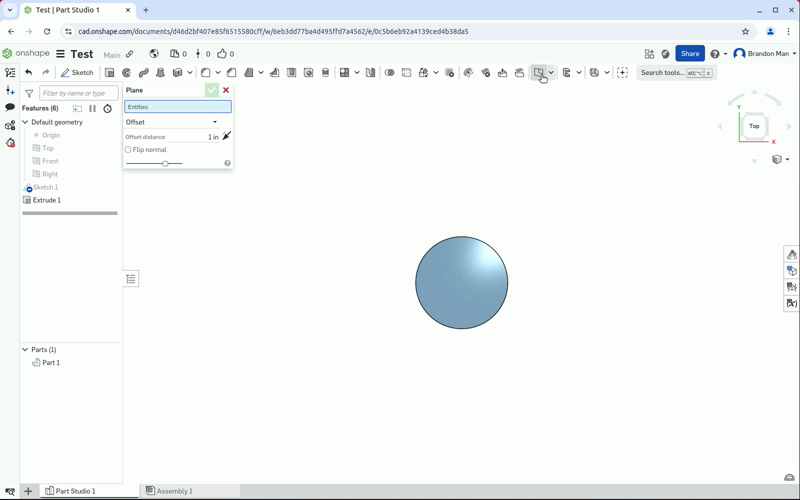
mouse_move(73, 150)
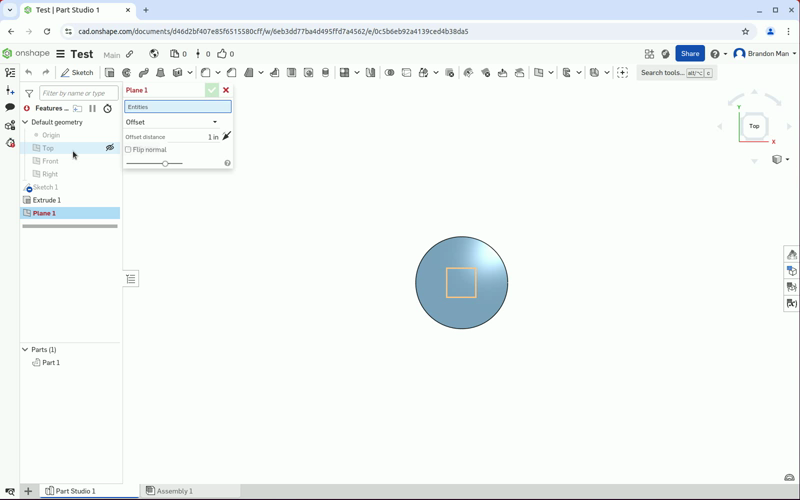
click(73, 150)
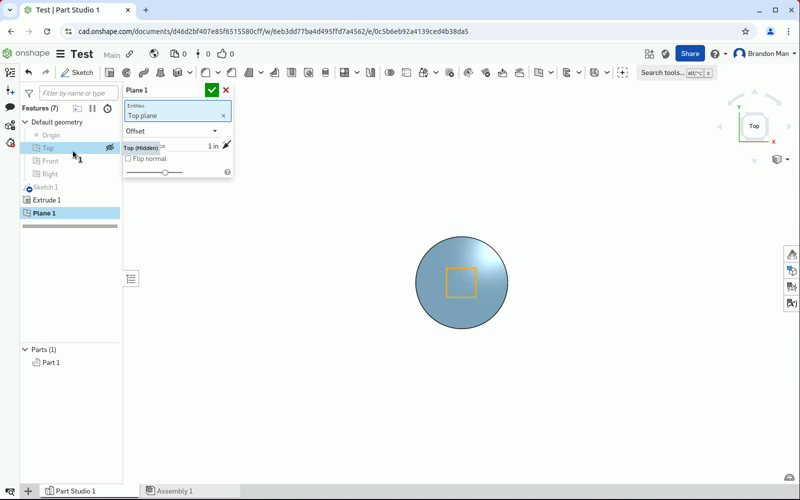
key(tab, 2)
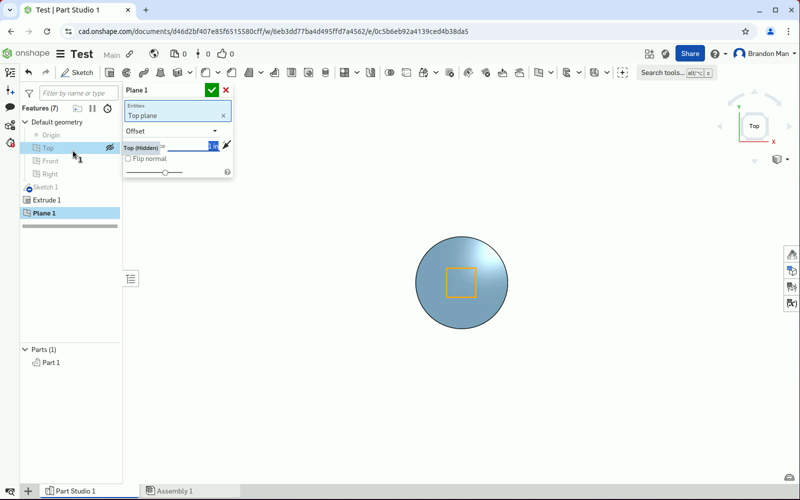
text(18.548)
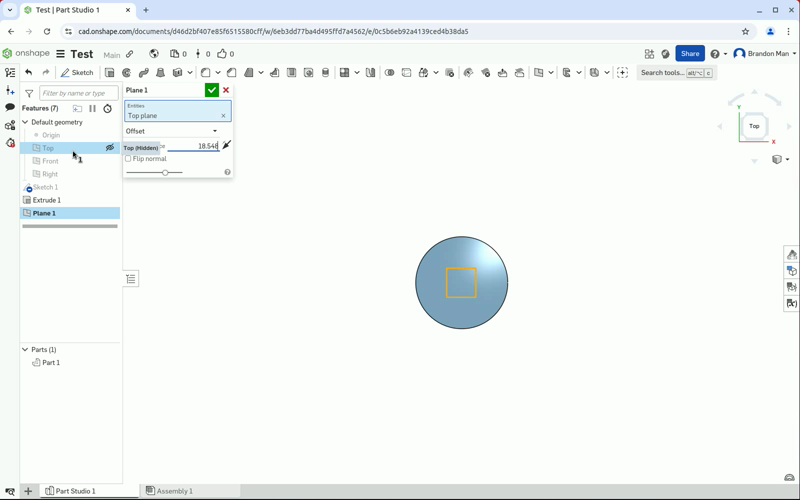
key(enter, 2)
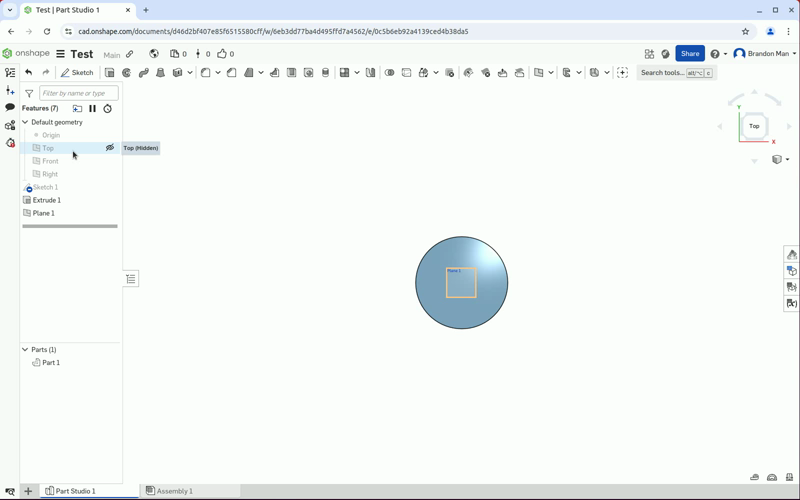
key(shift+s)
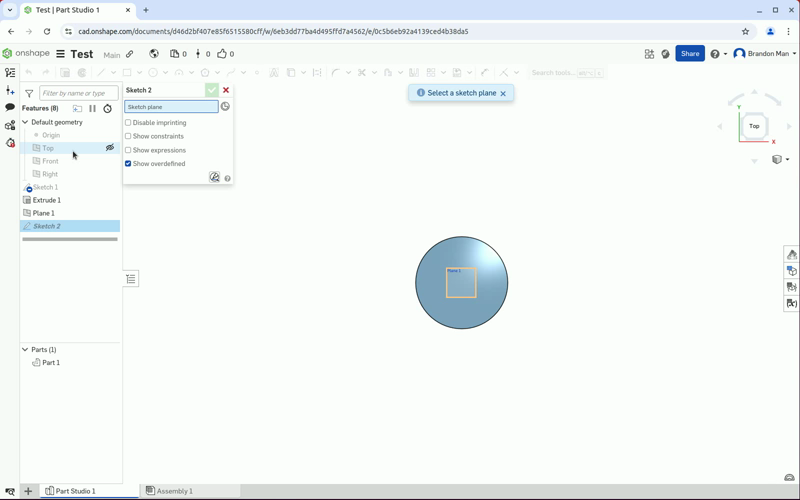
mouse_move(73, 215)
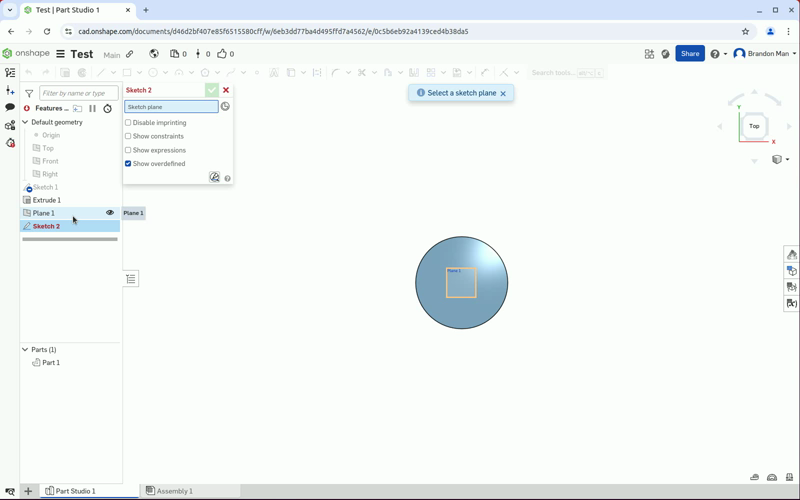
click(73, 215)
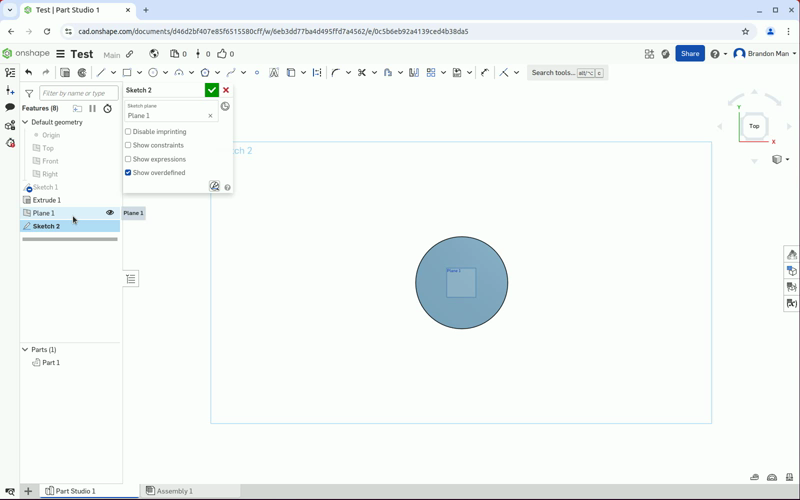
mouse_move(73, 352)
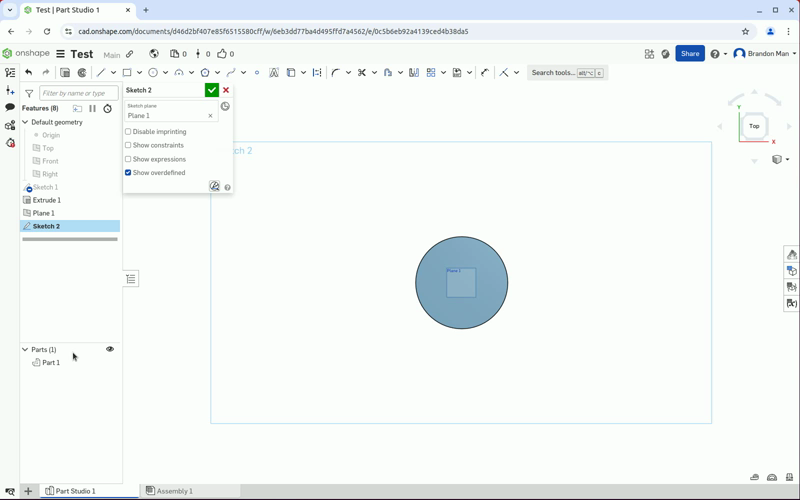
key(y)
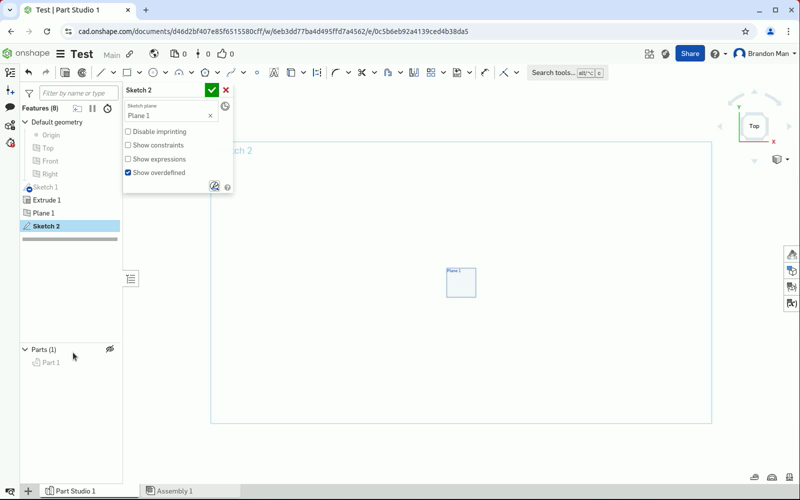
key(c)
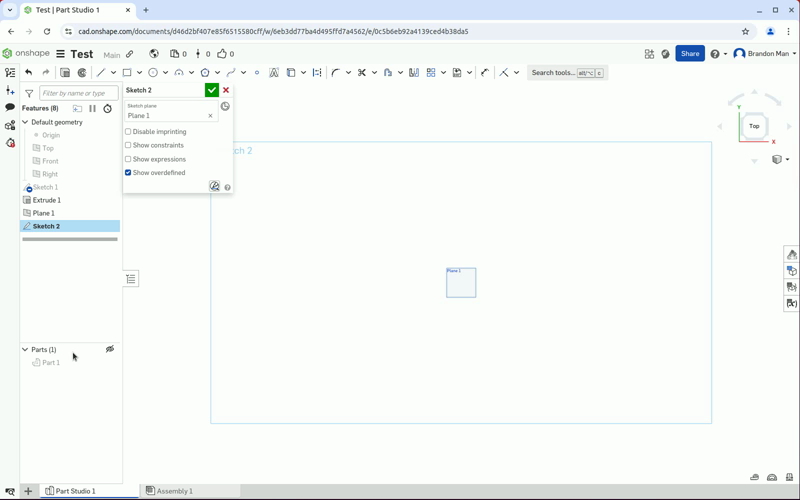
key_down(shift)
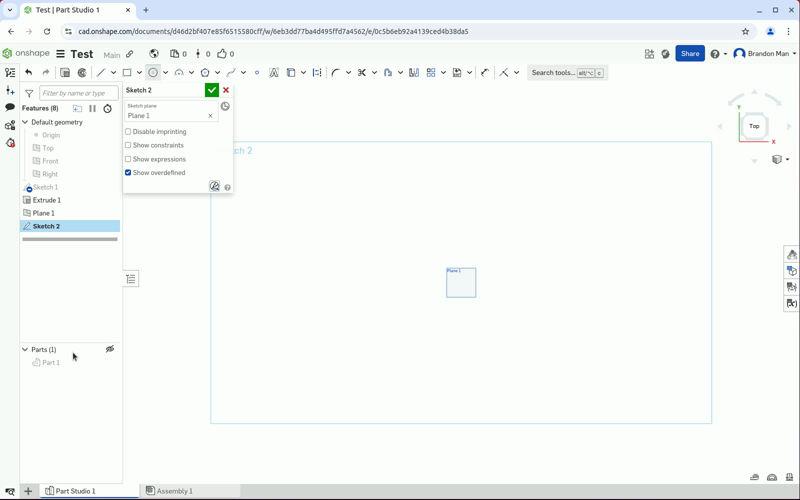
mouse_move(461, 282)
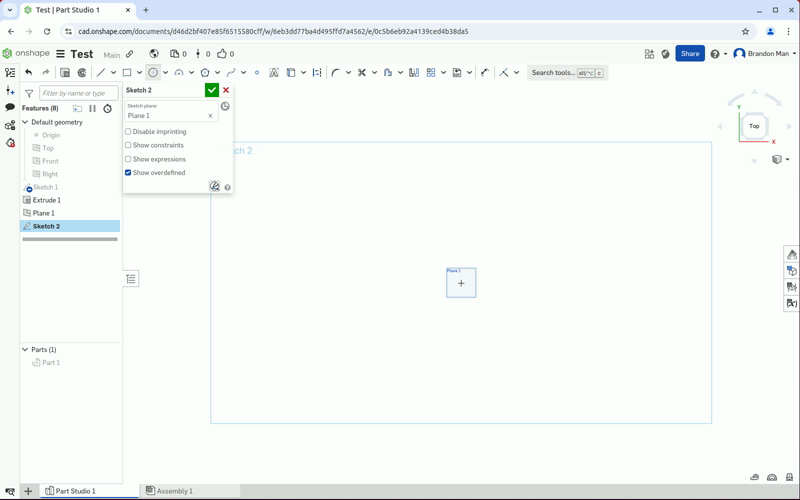
click(461, 282)
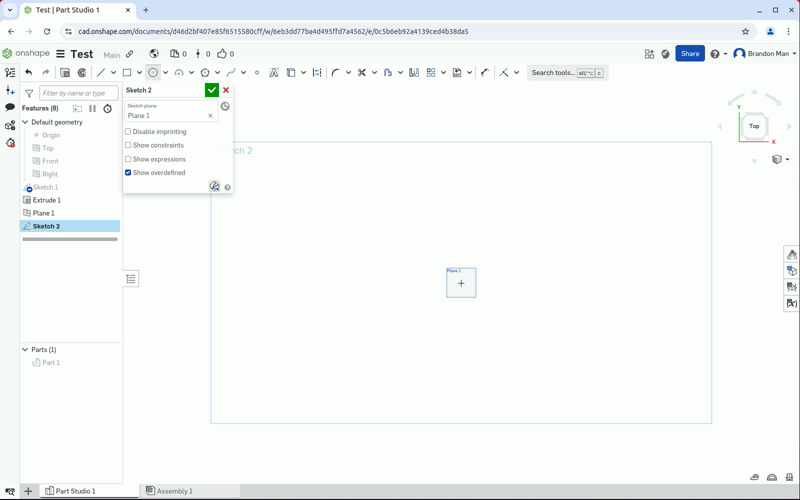
key_up(shift)
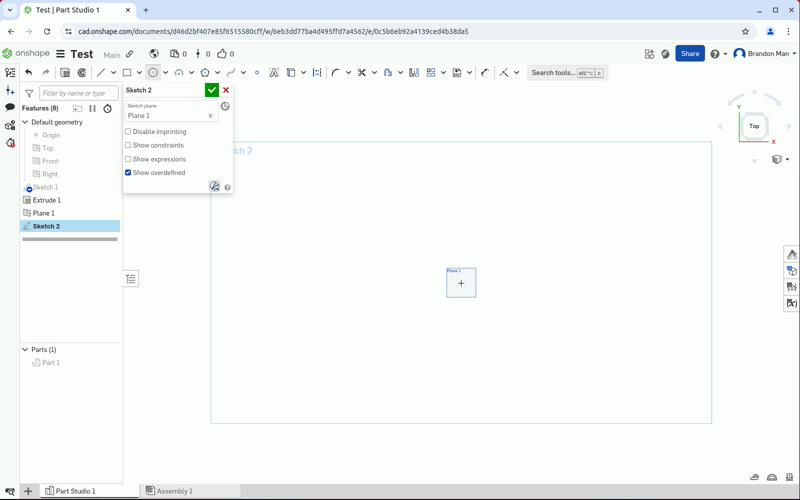
mouse_move(491, 282)
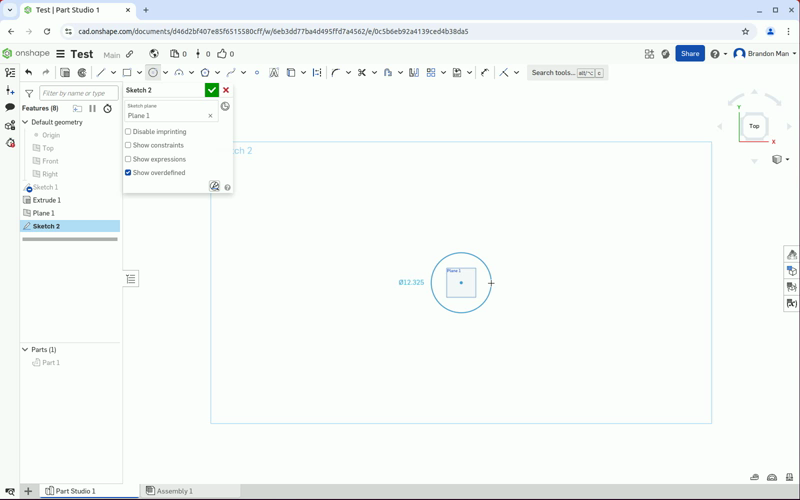
click(491, 282)
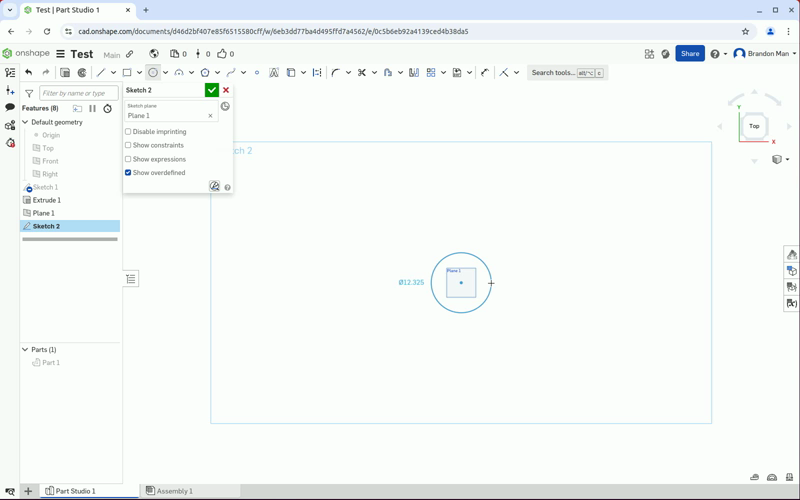
key(esc)
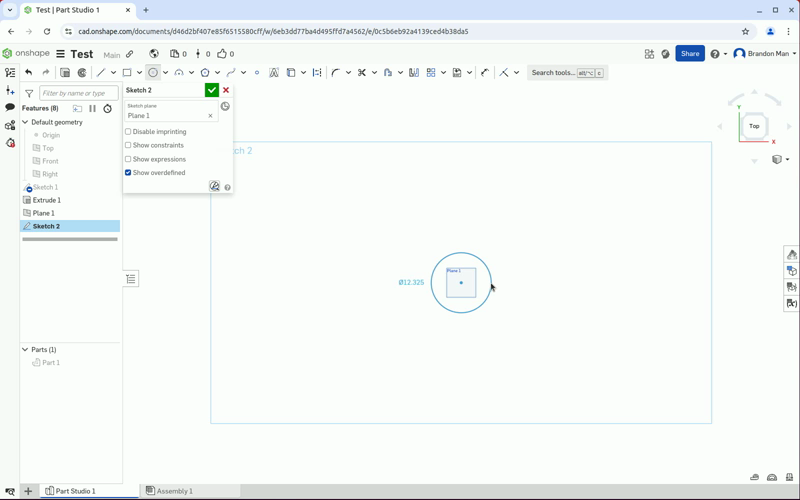
mouse_move(482, 292)
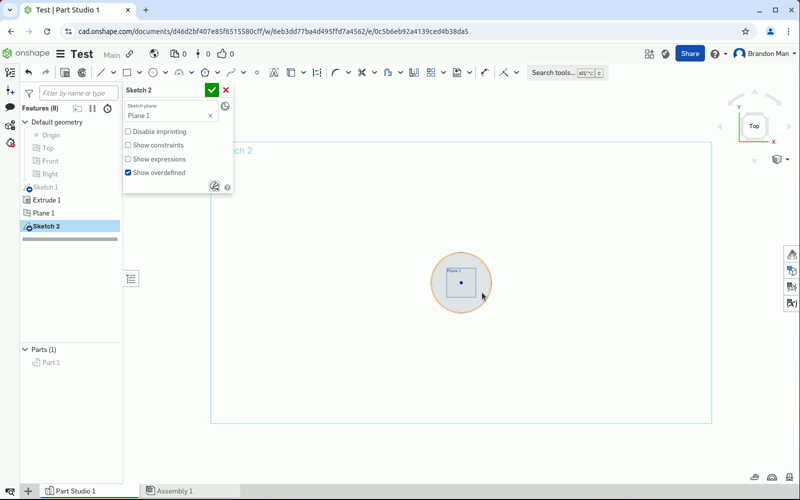
click(482, 292)
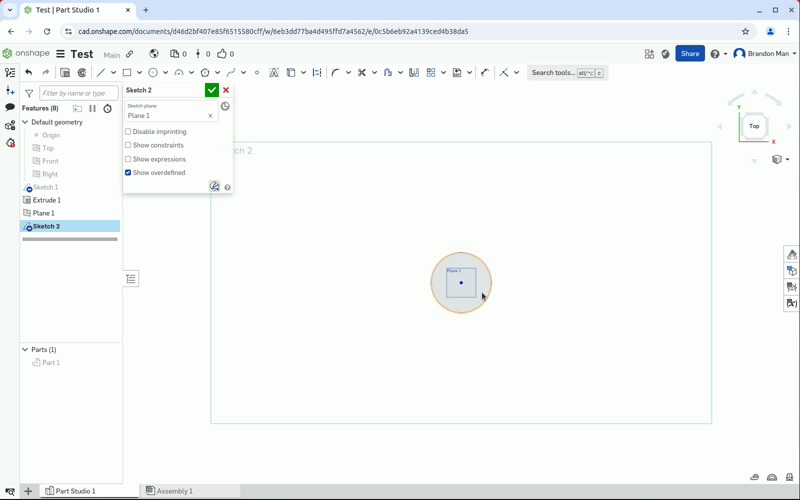
mouse_move(73, 352)
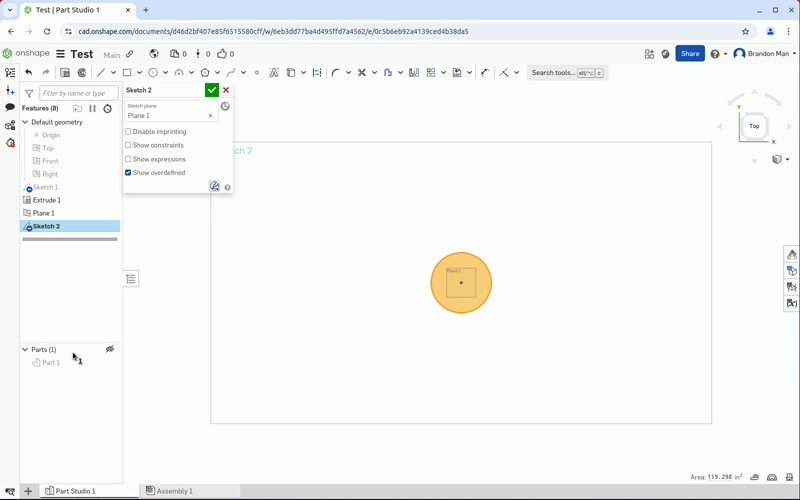
key(shift+y)
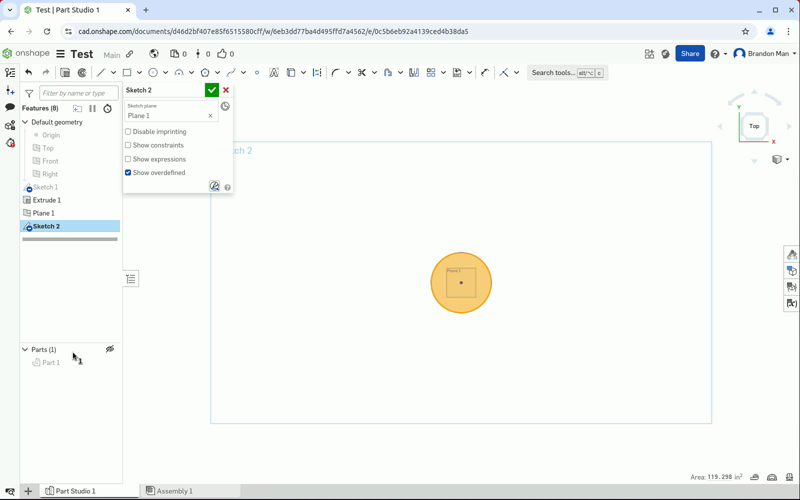
key(shift+e)
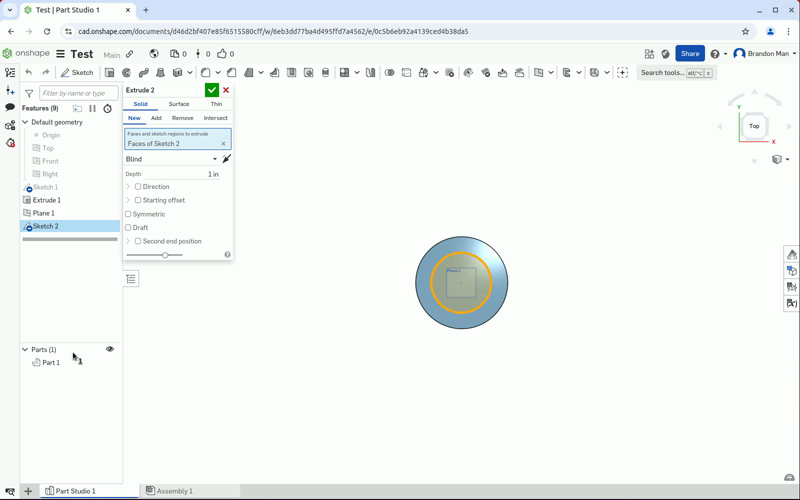
mouse_move(143, 106)
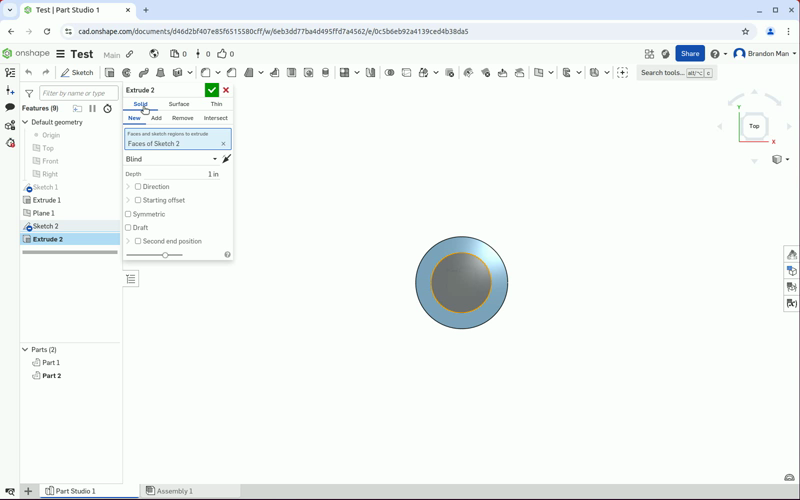
click(143, 106)
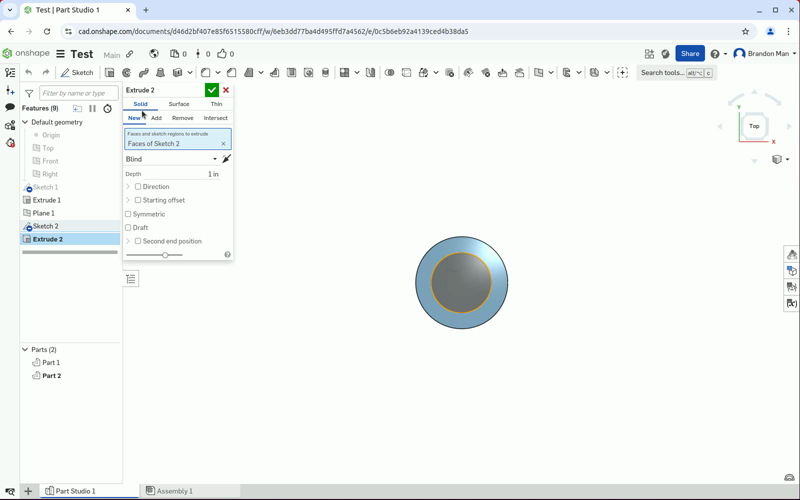
mouse_move(137, 120)
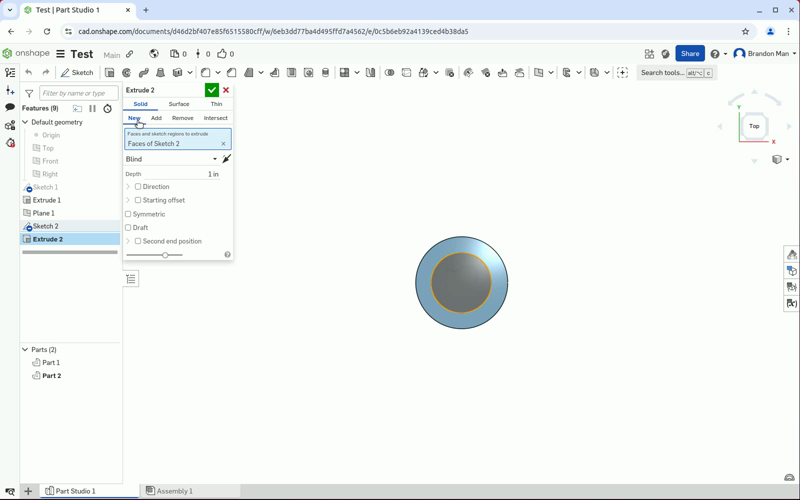
click(137, 120)
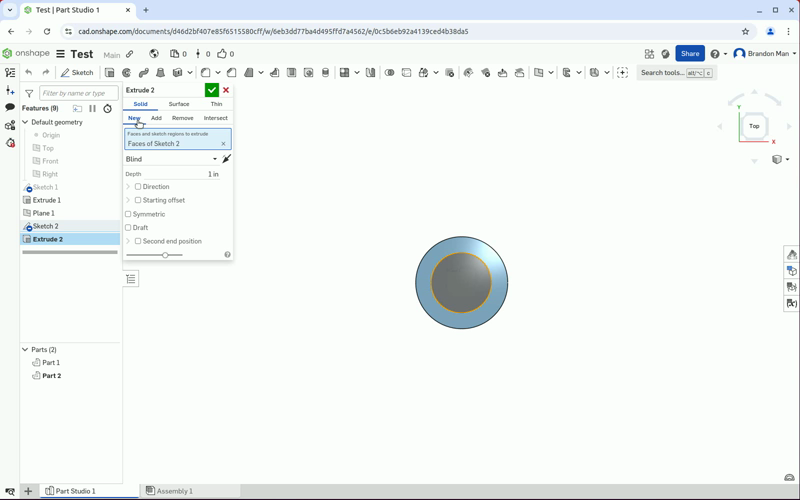
key(tab, 4)
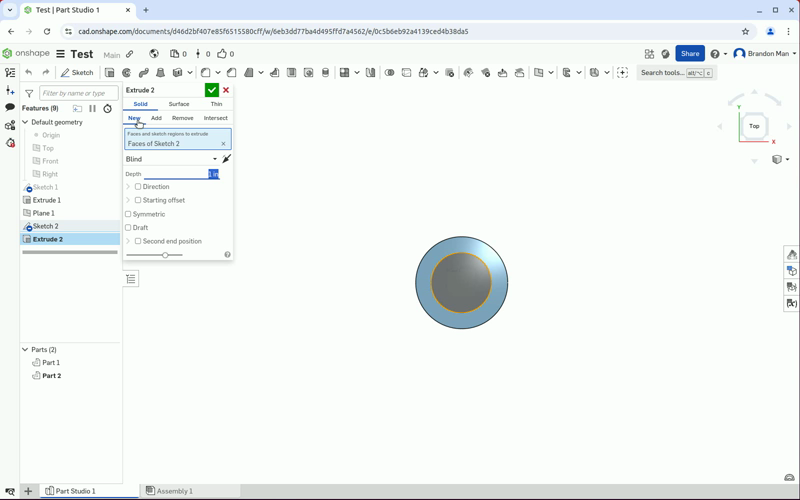
text(4.574)
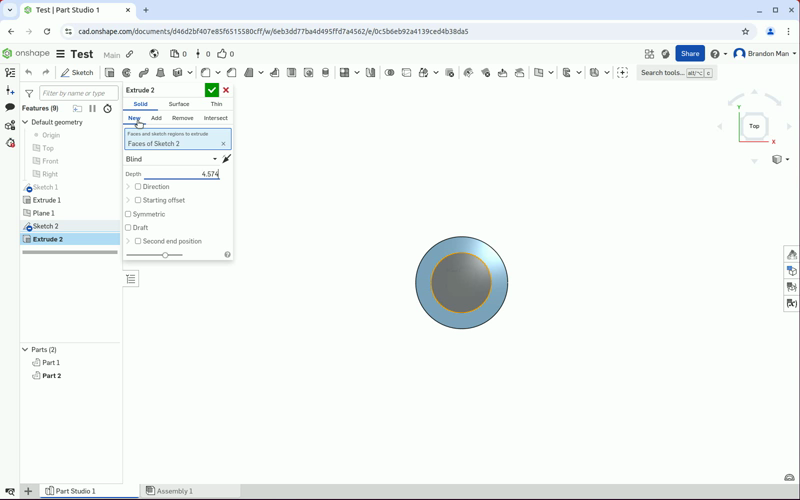
key(enter)
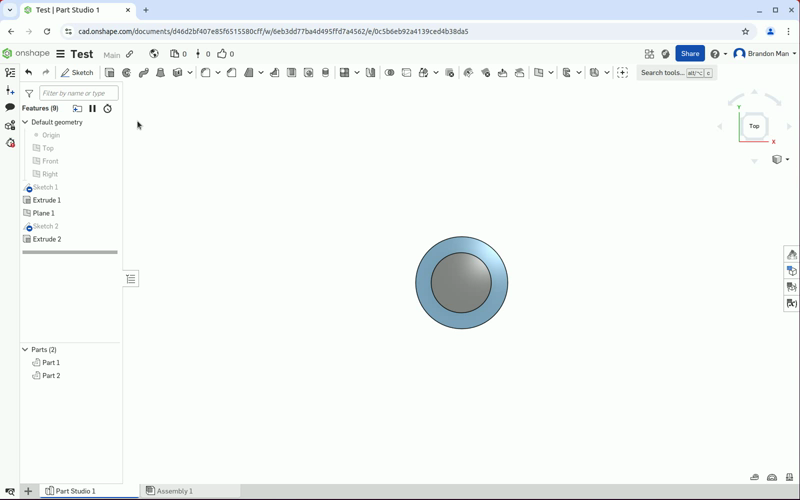
key(shift+h)
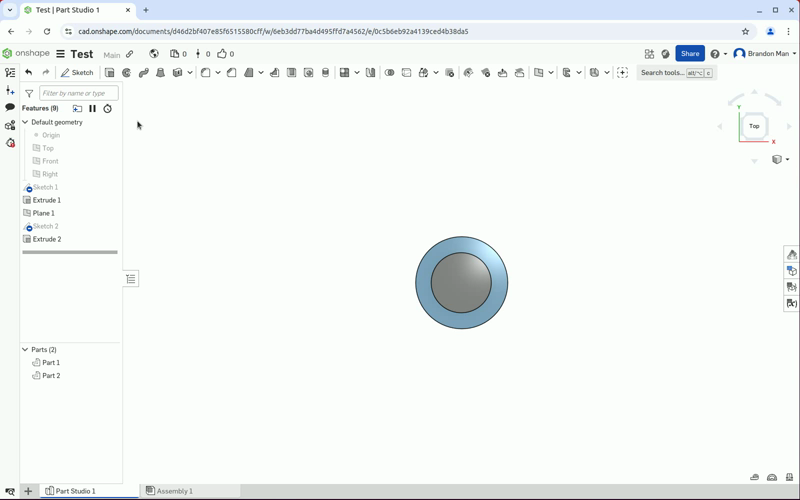
key(shift+h)
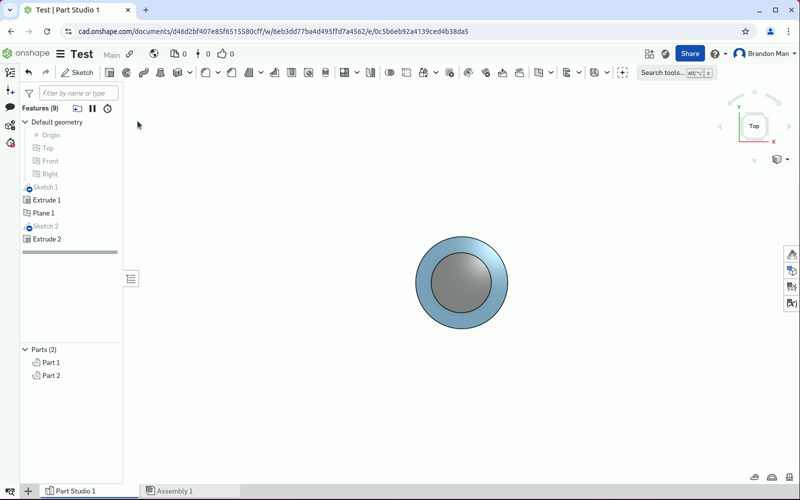
mouse_move(73, 189)
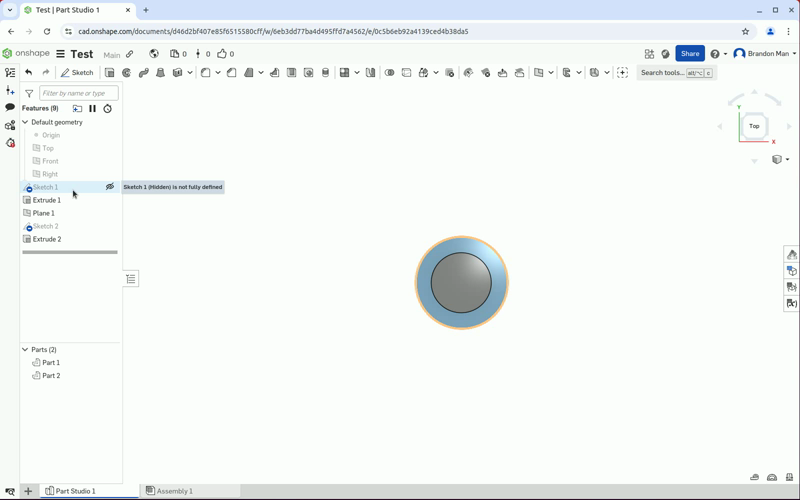
click(73, 189)
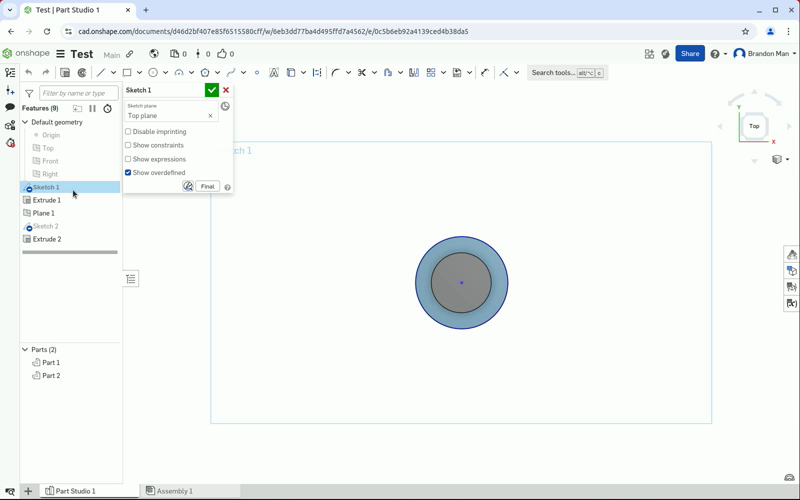
mouse_move(229, 92)
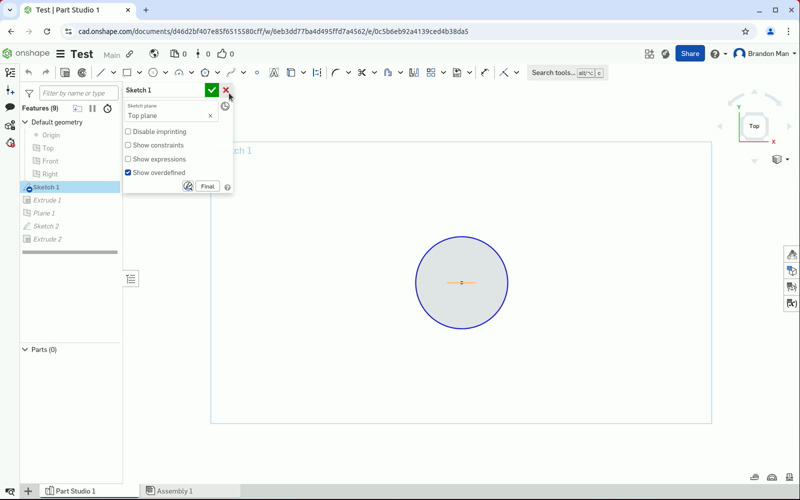
click(229, 92)
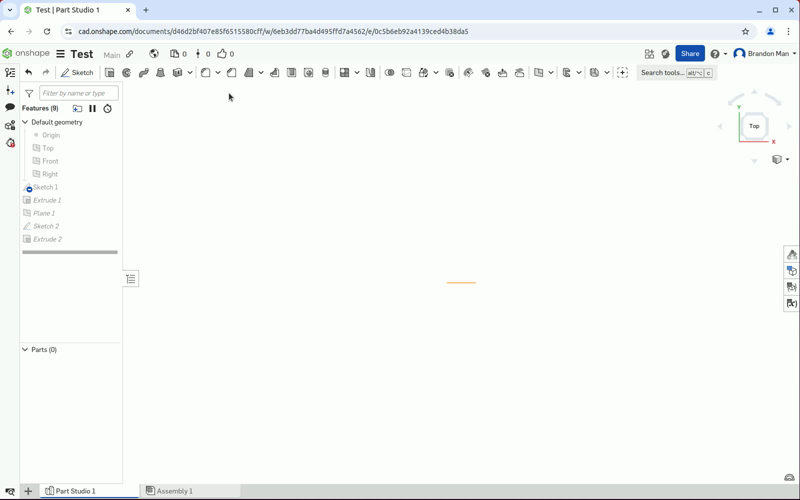
mouse_move(541, 75)
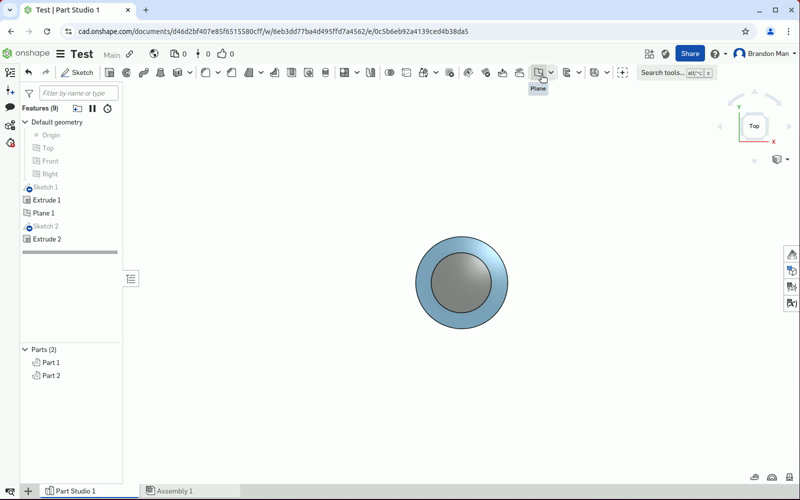
click(541, 75)
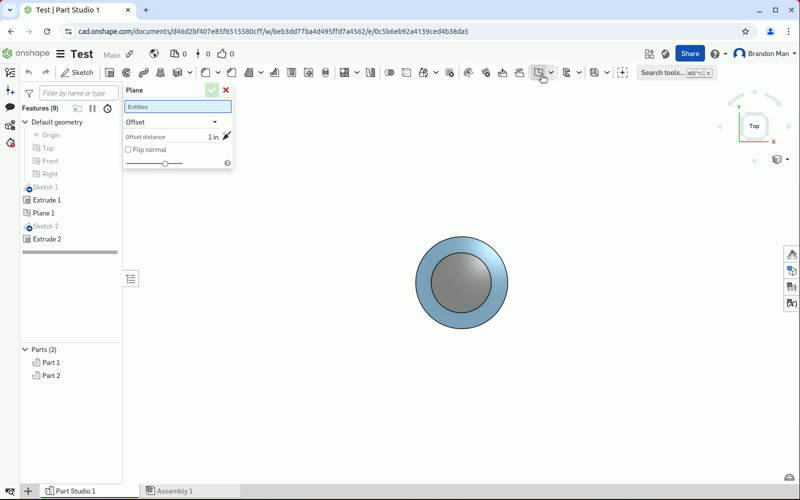
mouse_move(73, 150)
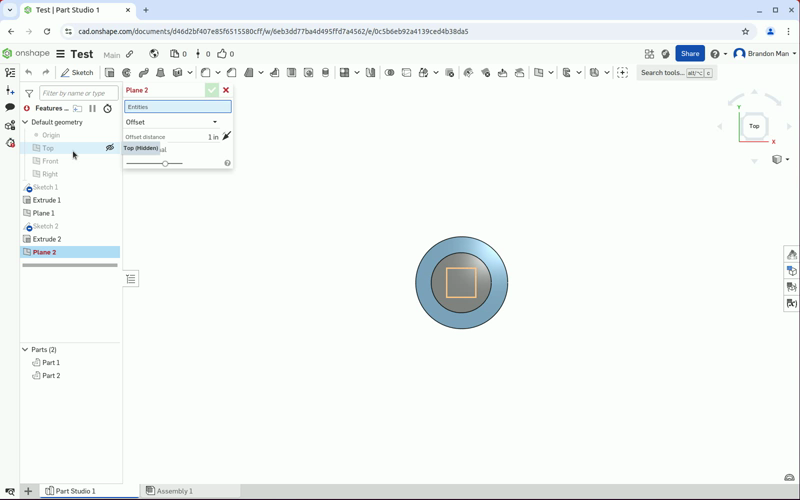
click(73, 150)
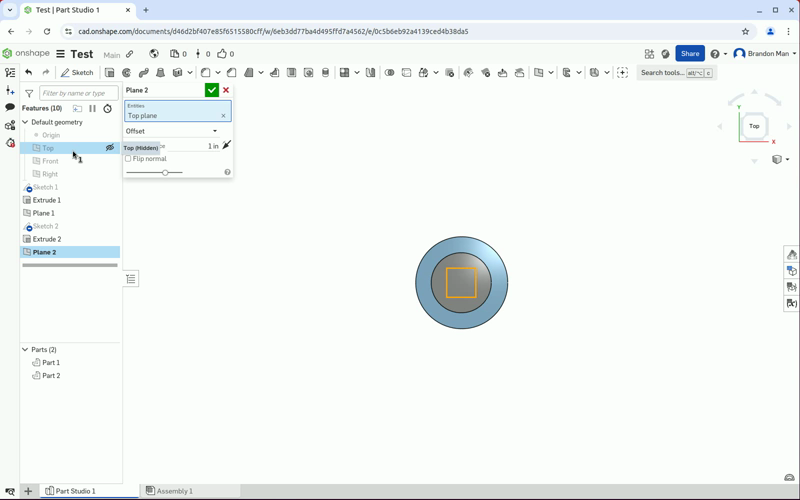
key(tab, 2)
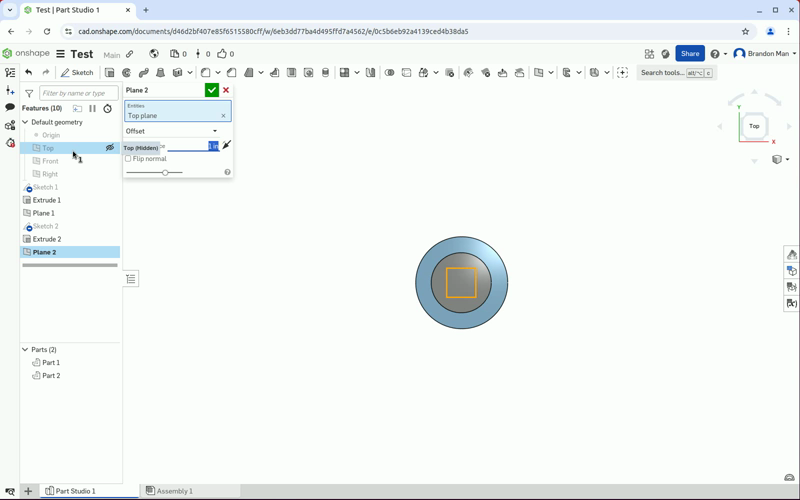
text(23.108)
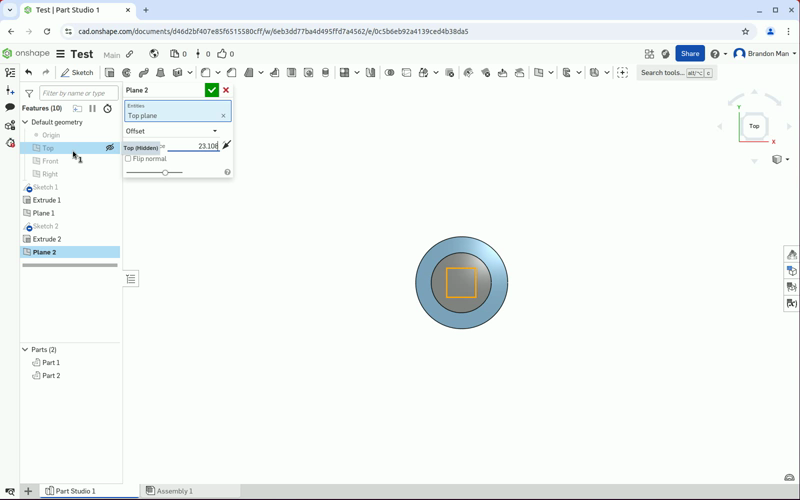
key(enter, 2)
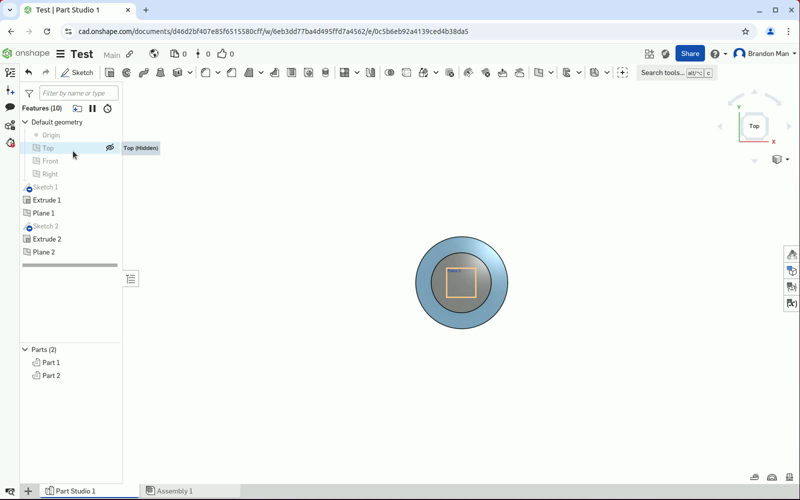
key(shift+s)
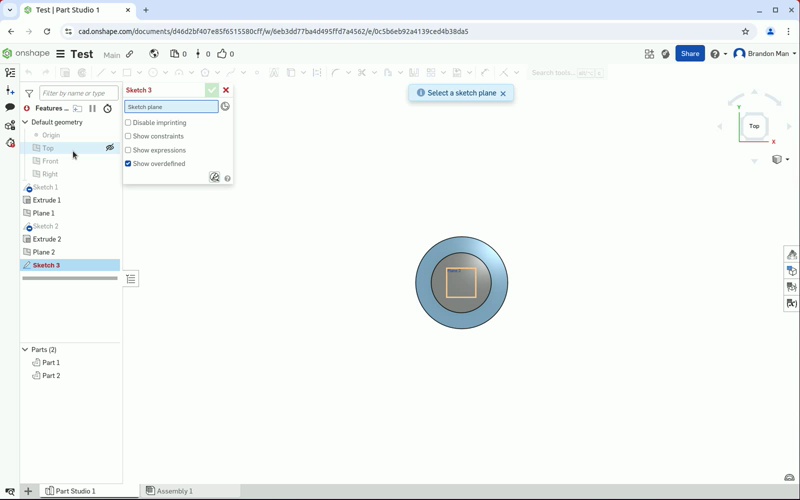
mouse_move(73, 254)
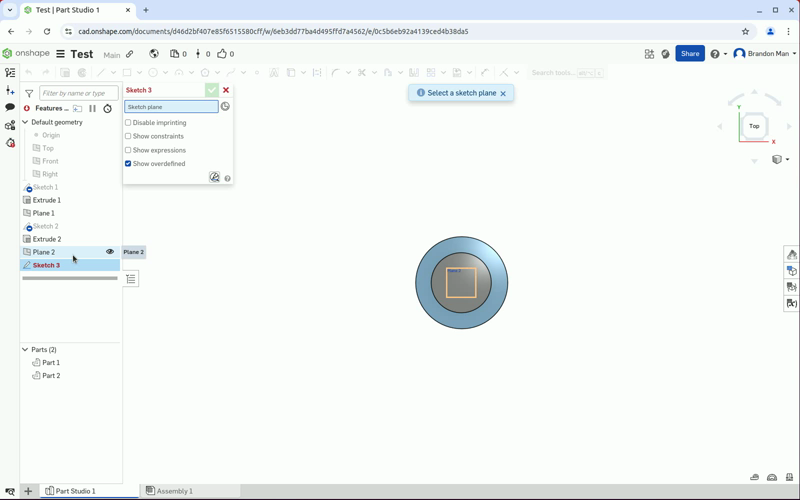
click(73, 254)
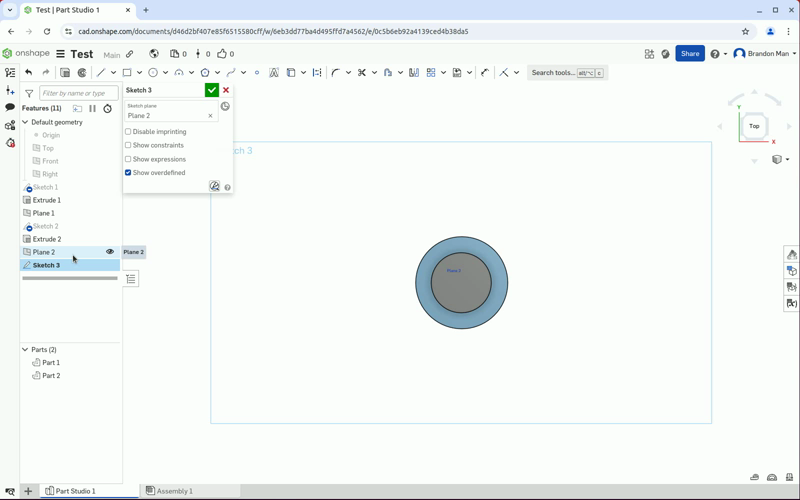
mouse_move(73, 352)
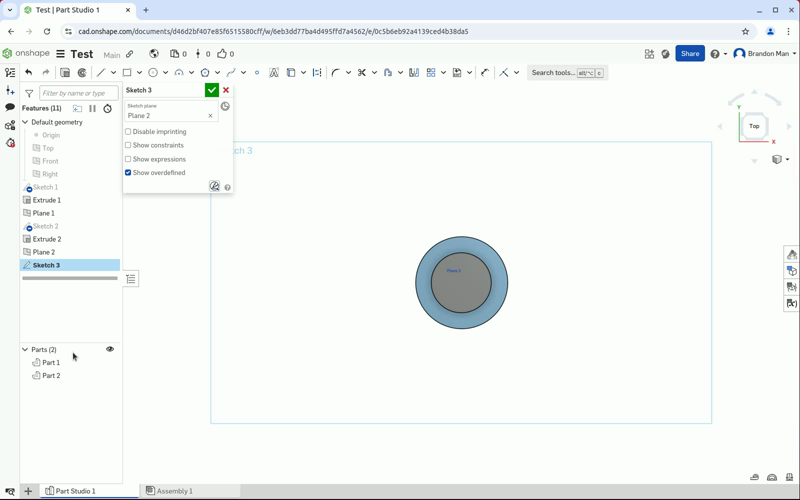
key(y)
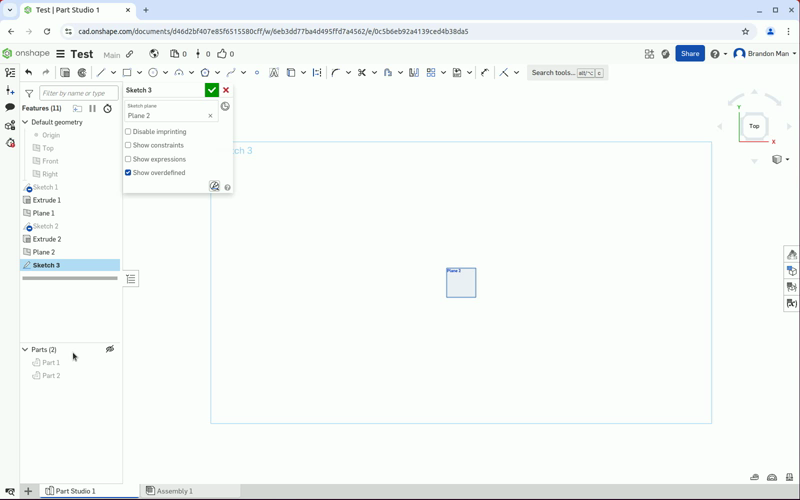
key(c)
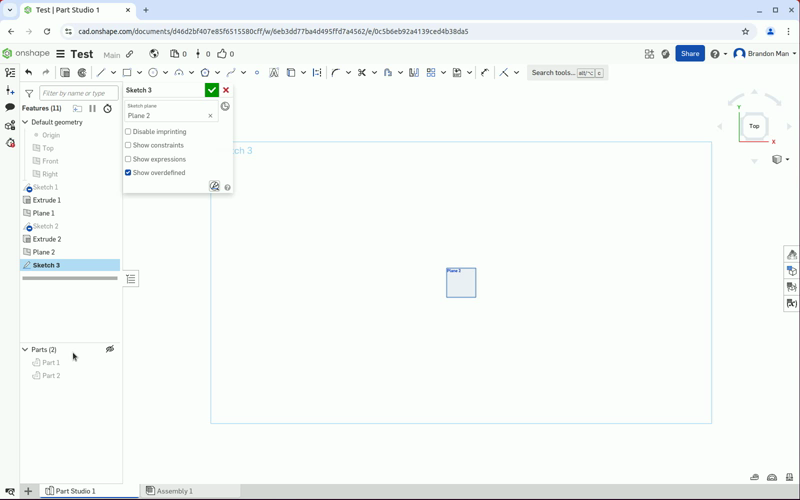
key_down(shift)
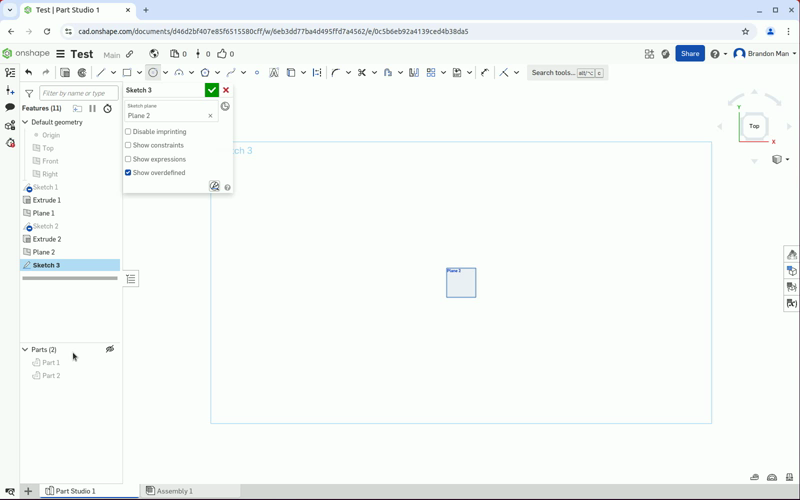
mouse_move(460, 282)
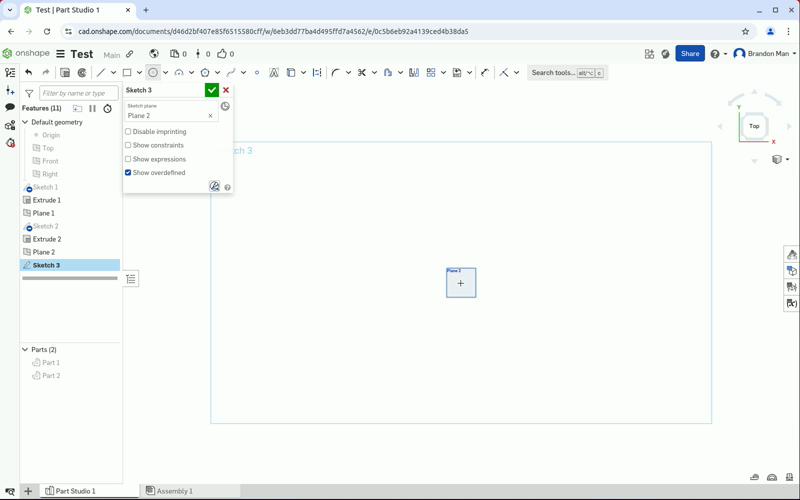
click(460, 282)
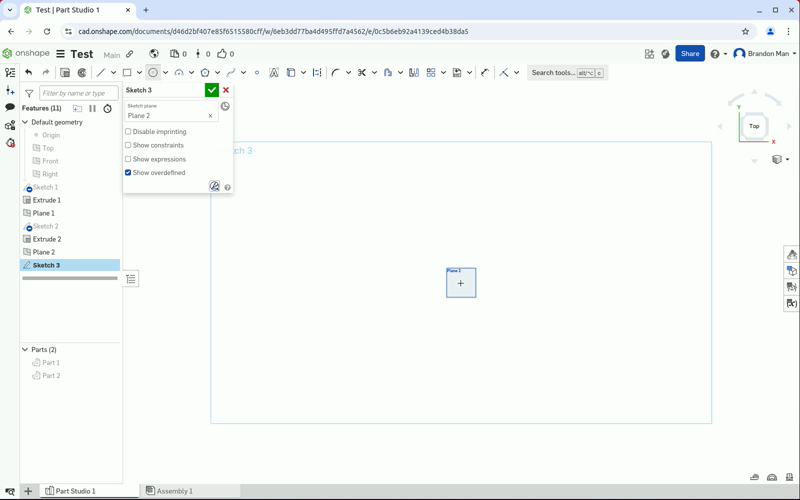
key_up(shift)
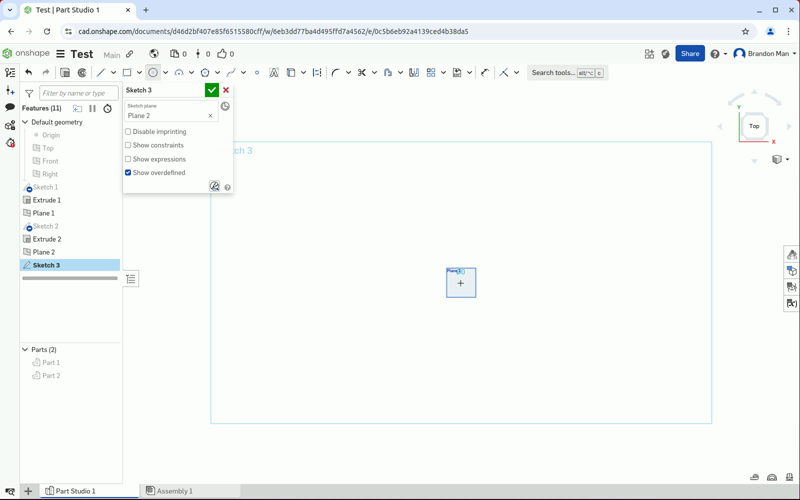
mouse_move(470, 282)
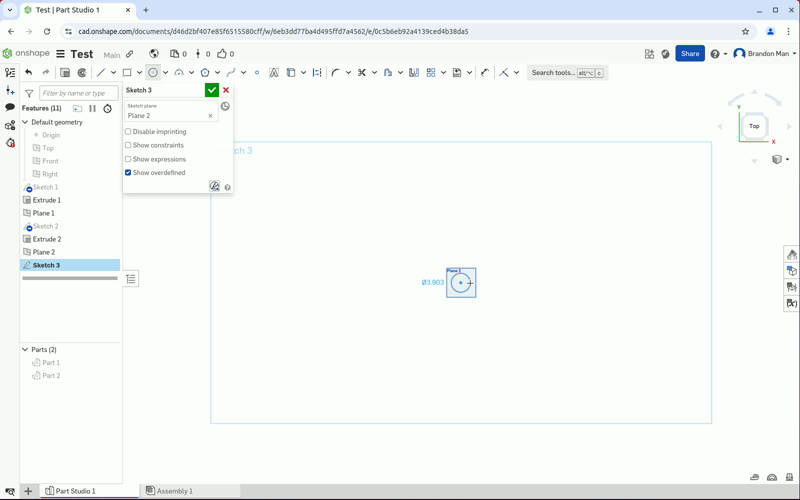
click(470, 282)
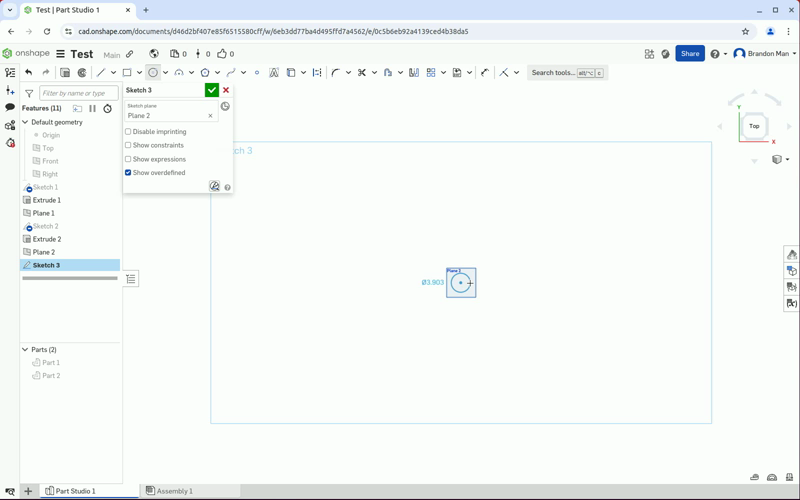
key(esc)
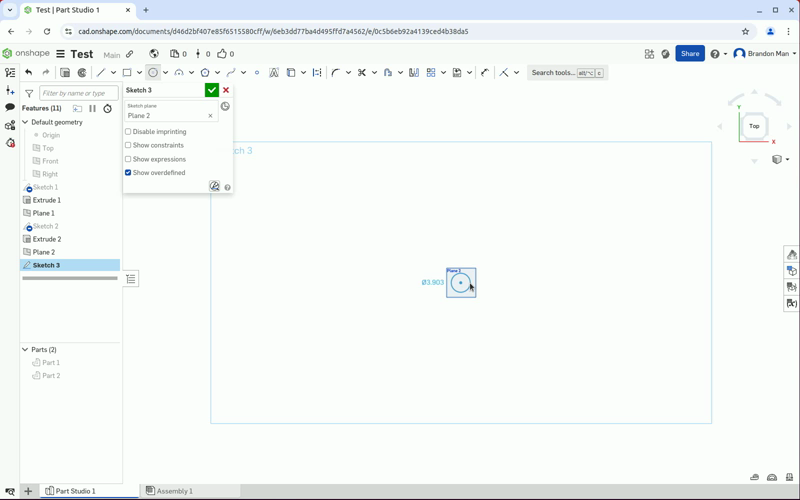
mouse_move(457, 275)
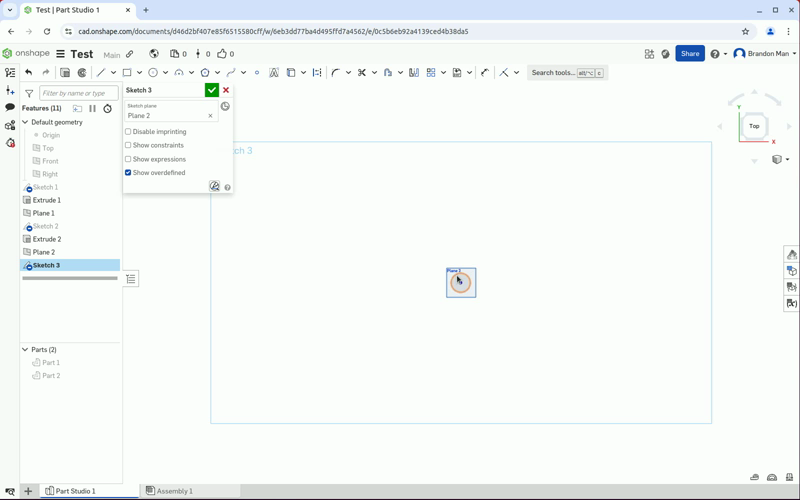
scroll(6)
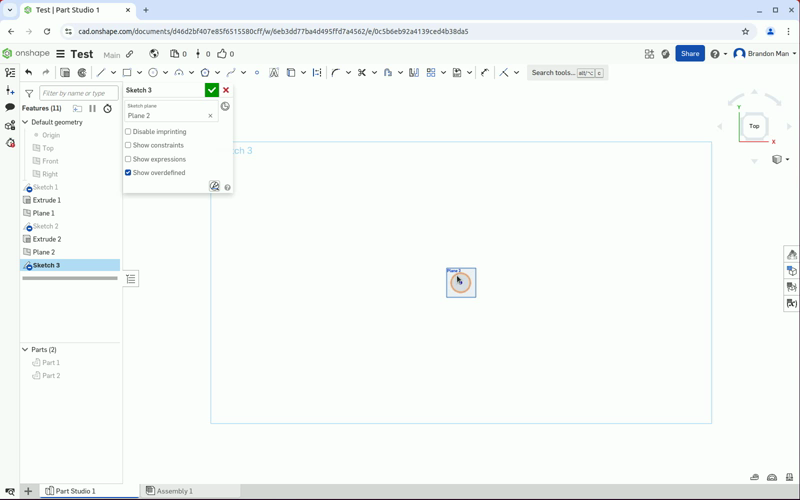
scroll(6)
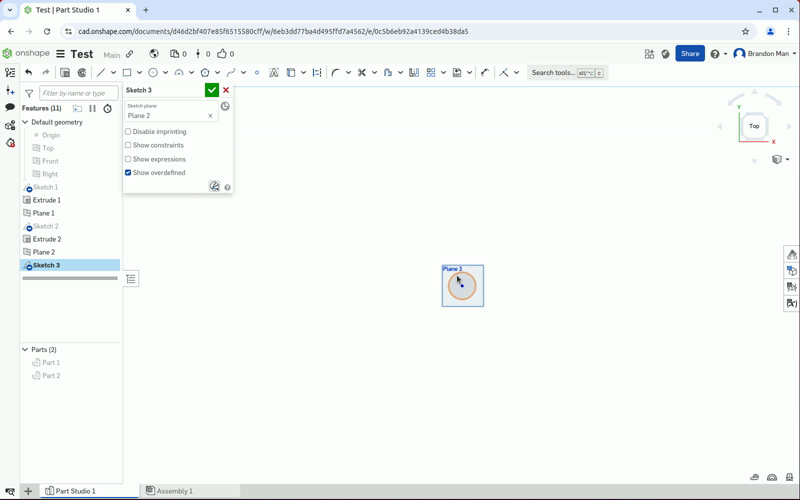
scroll(6)
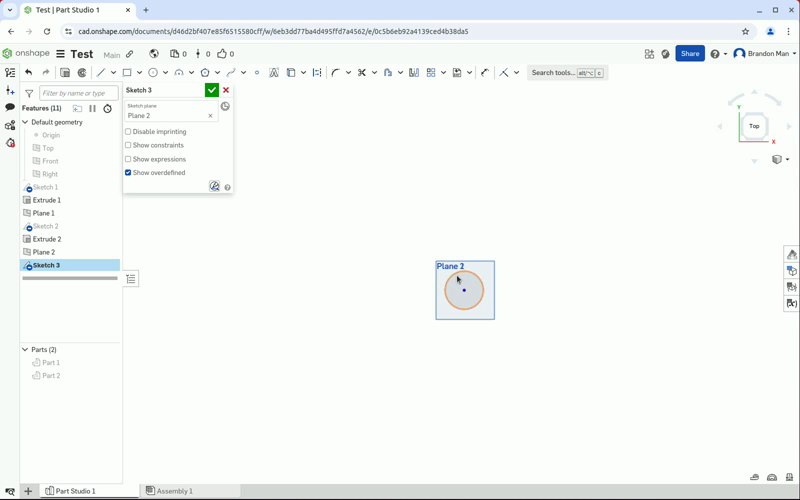
scroll(6)
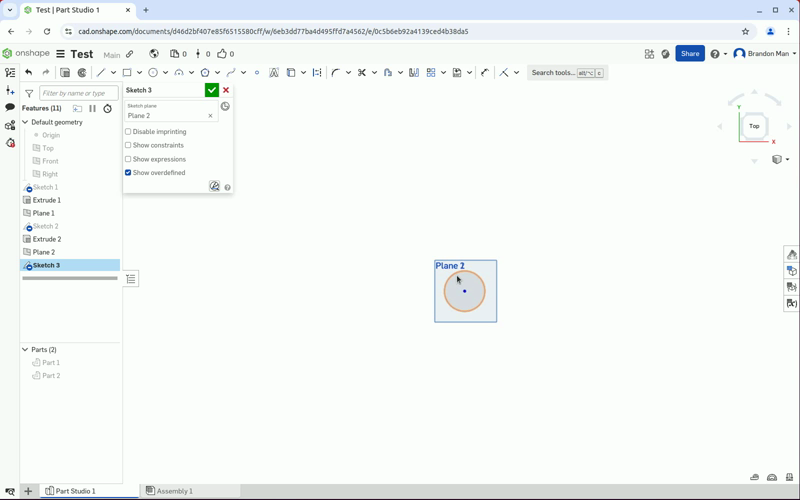
scroll(6)
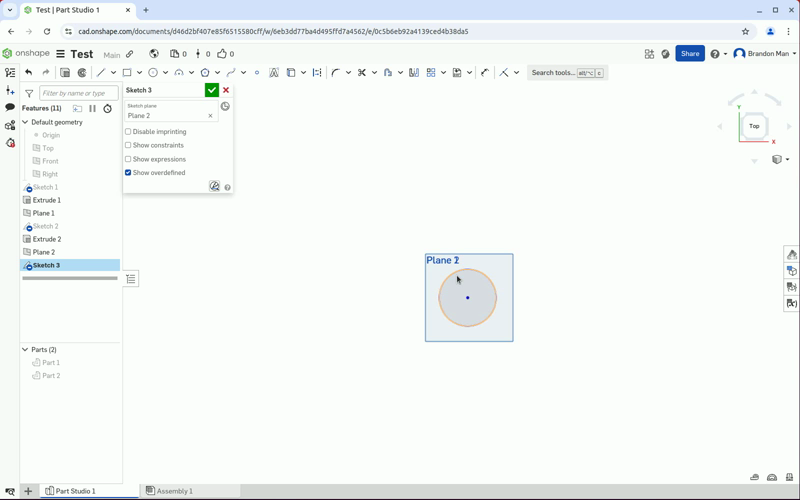
scroll(6)
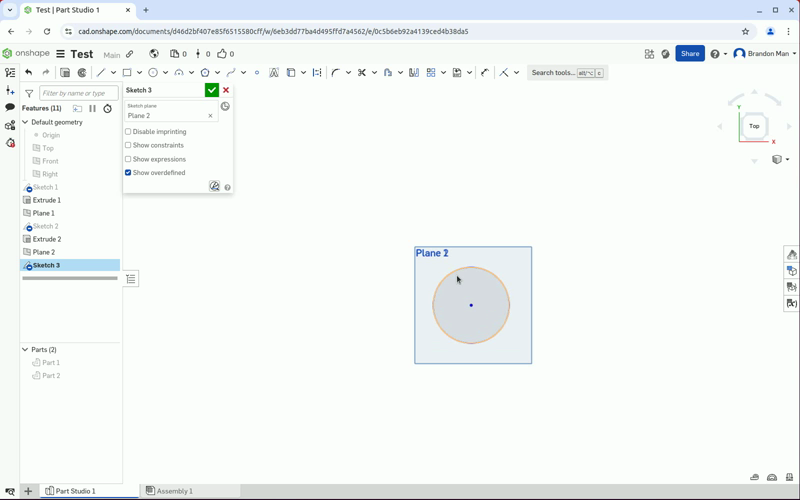
scroll(6)
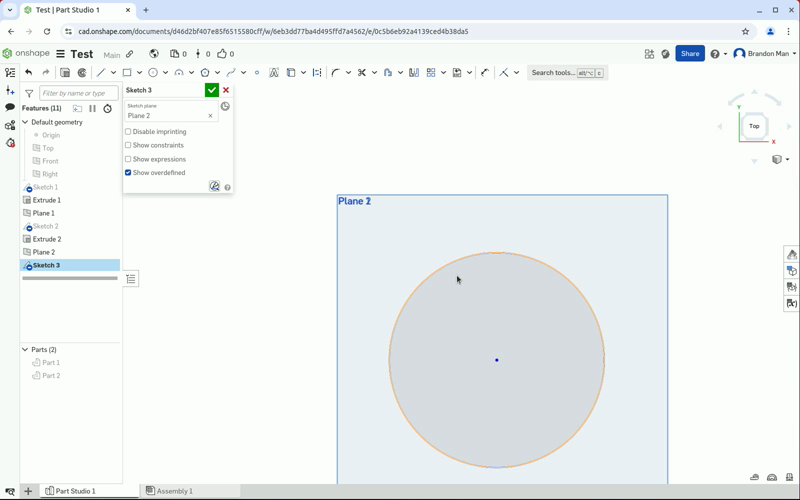
click(457, 275)
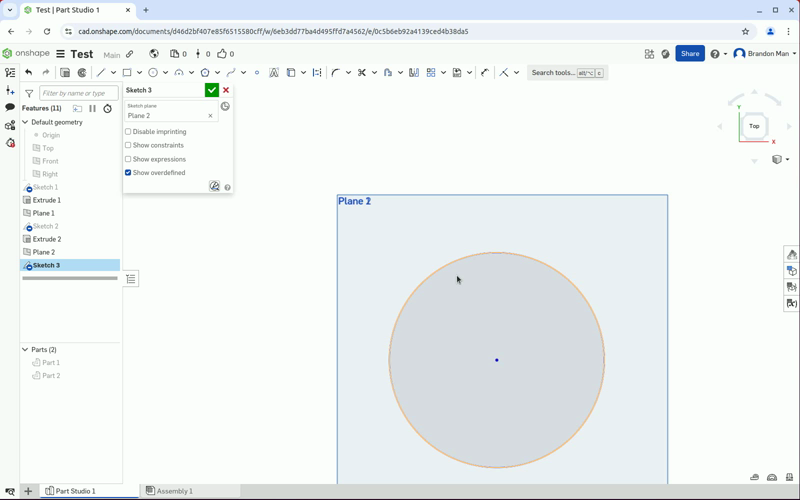
scroll(-6)
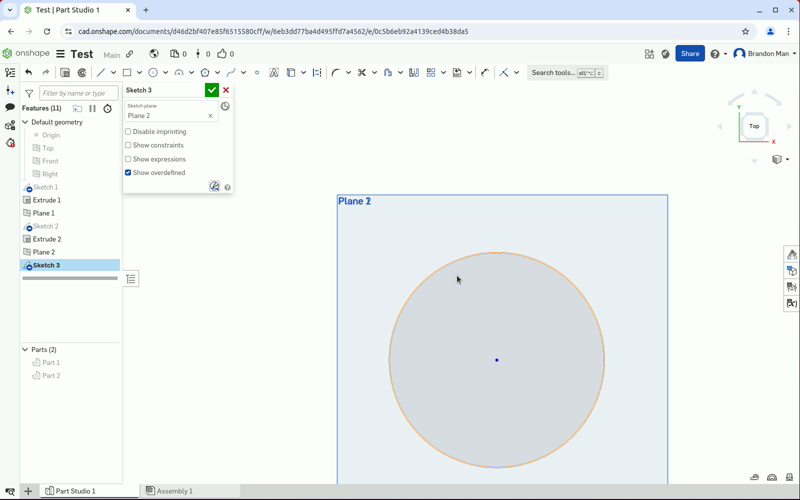
scroll(-6)
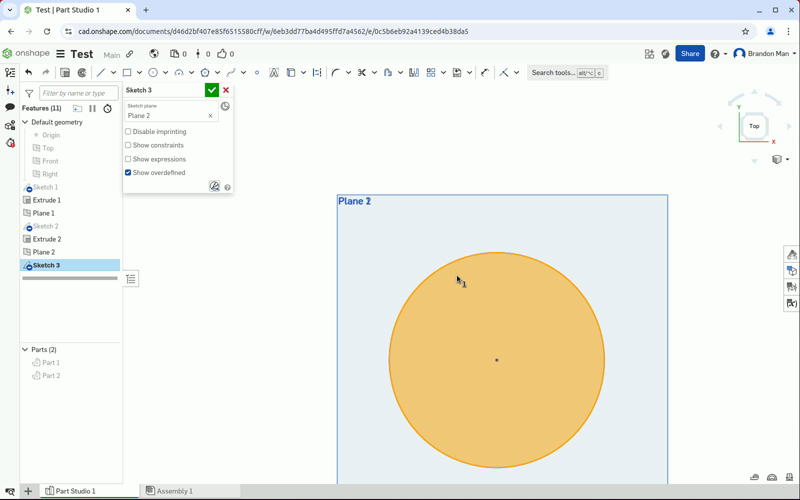
scroll(-6)
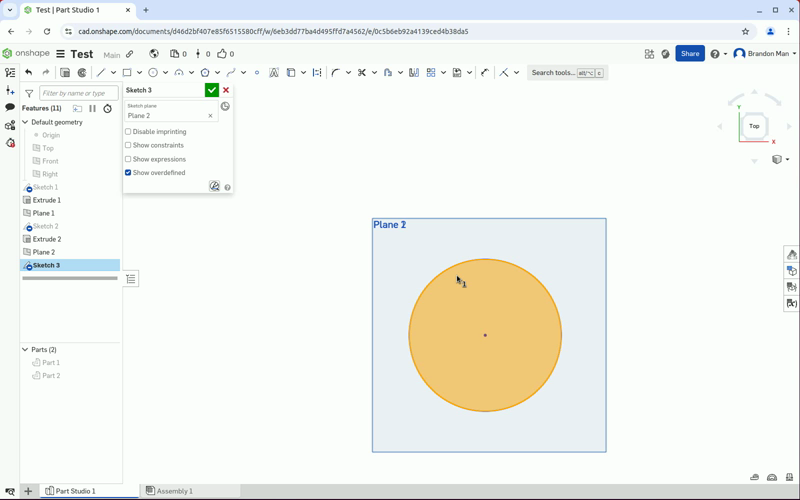
scroll(-6)
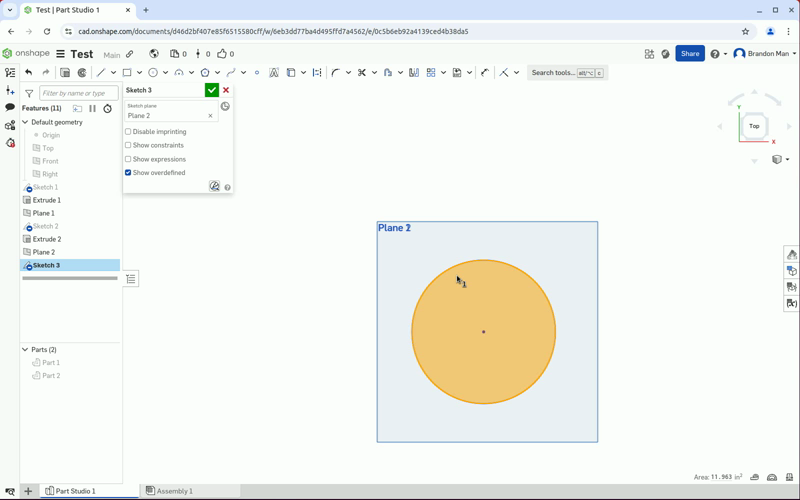
scroll(-6)
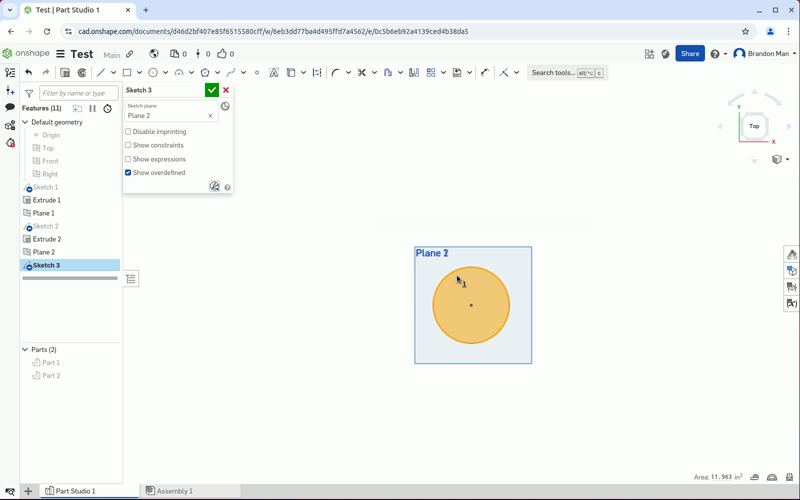
scroll(-6)
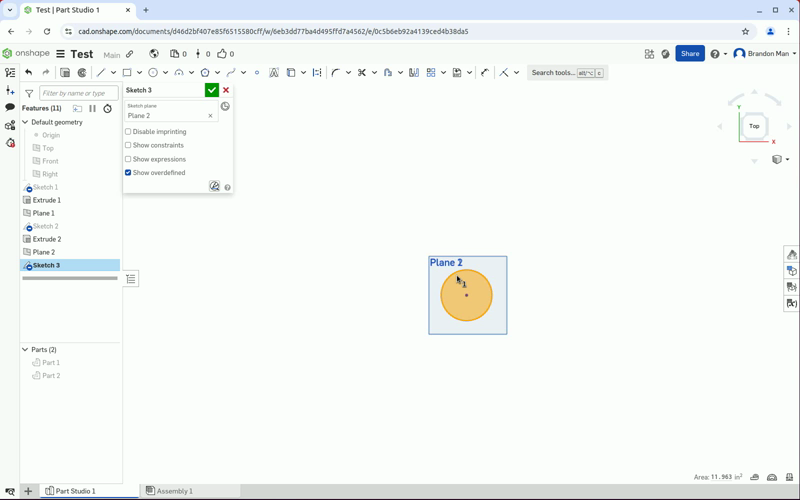
scroll(-6)
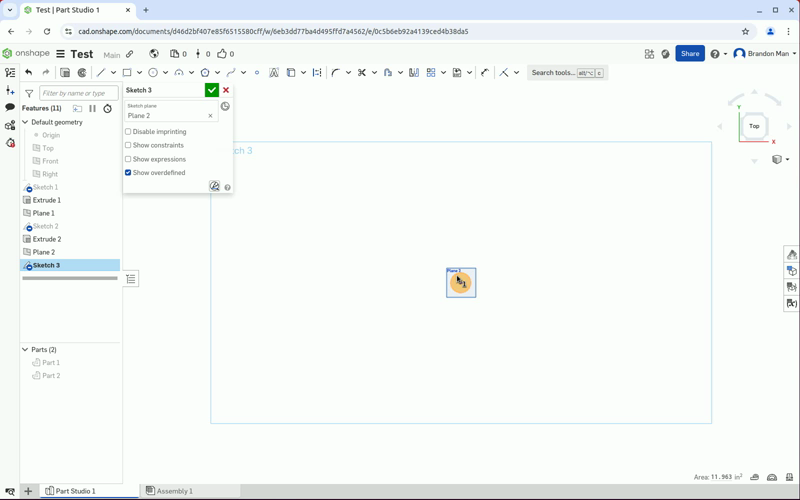
mouse_move(73, 352)
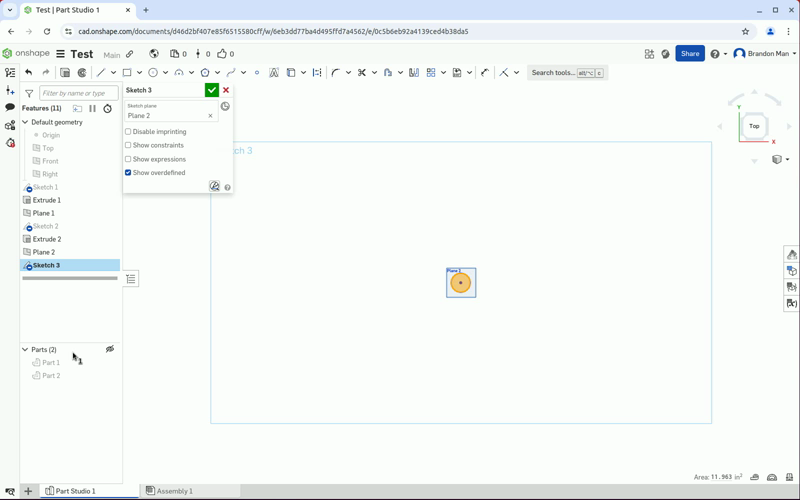
key(shift+y)
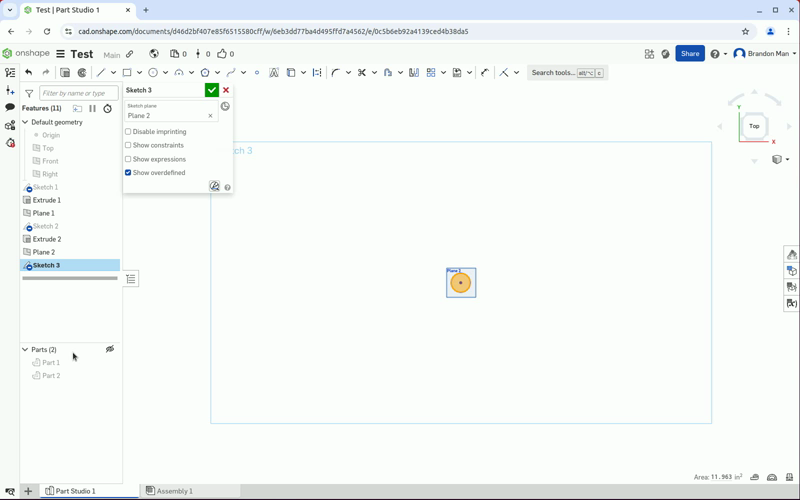
key(shift+e)
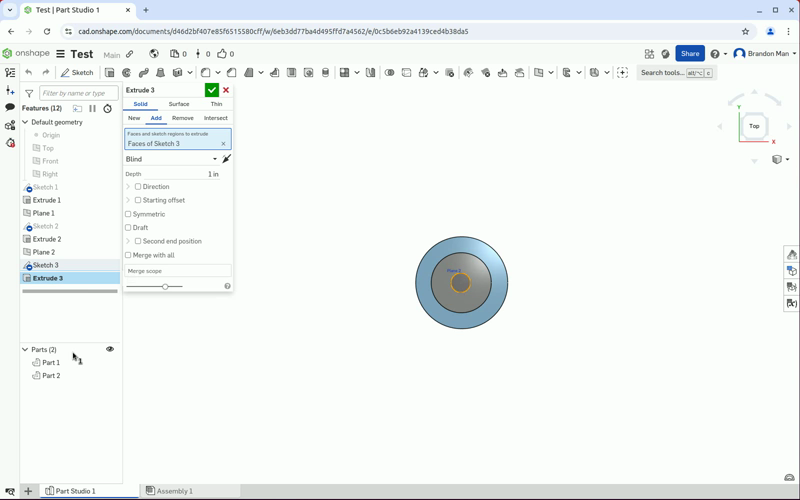
mouse_move(143, 106)
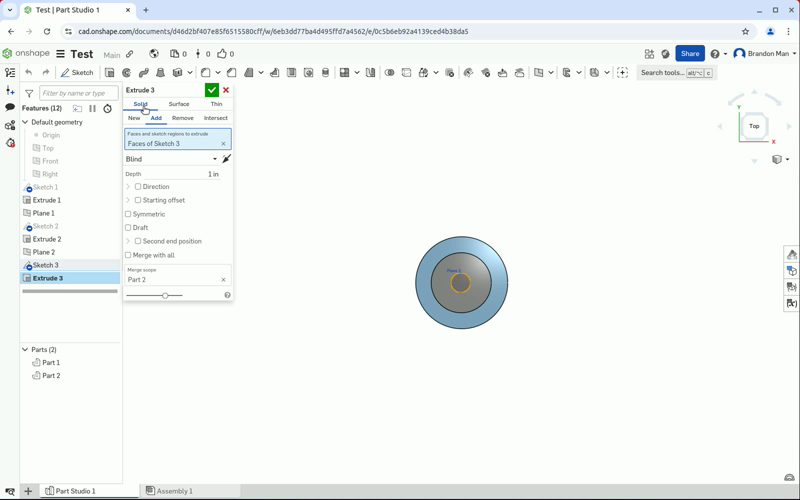
click(143, 106)
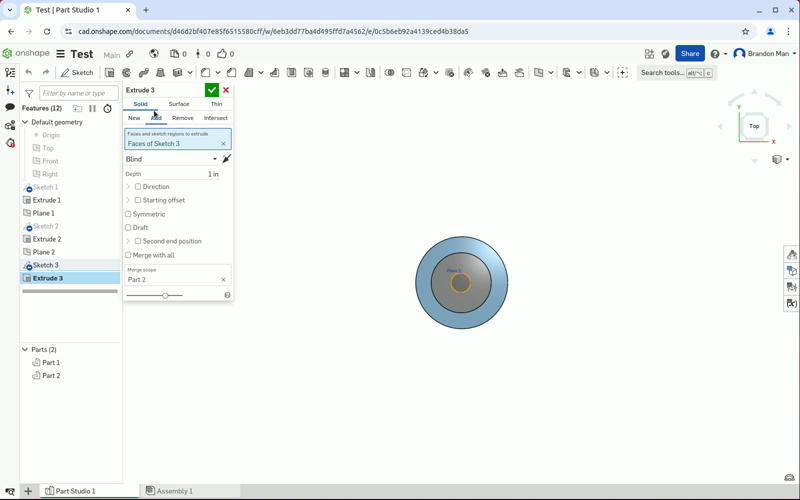
mouse_move(186, 120)
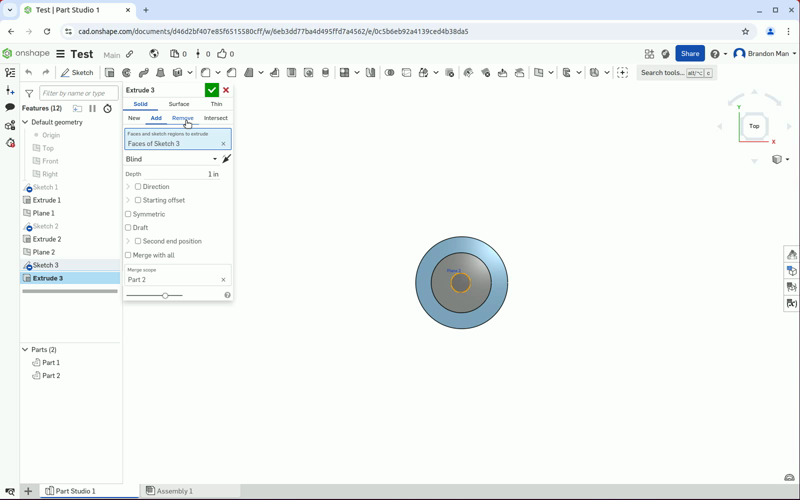
click(186, 120)
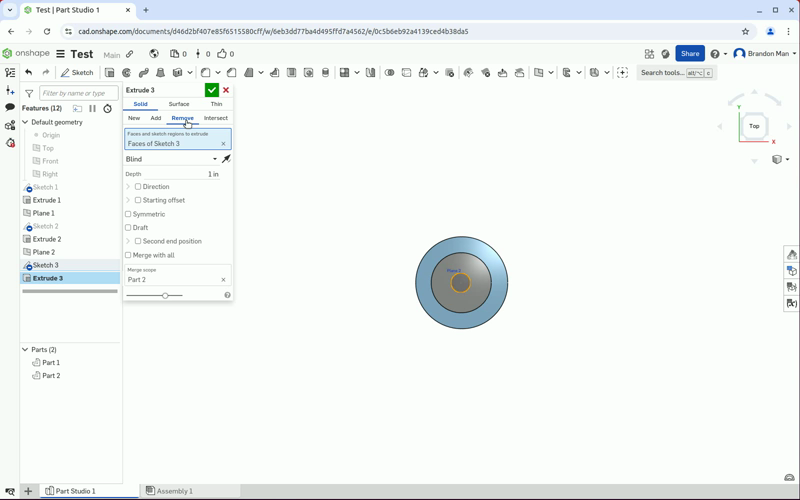
key(tab, 4)
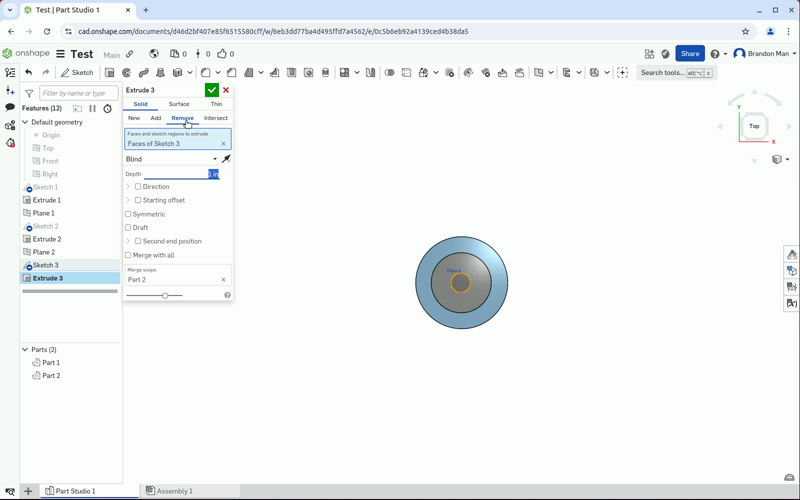
text(7.462)
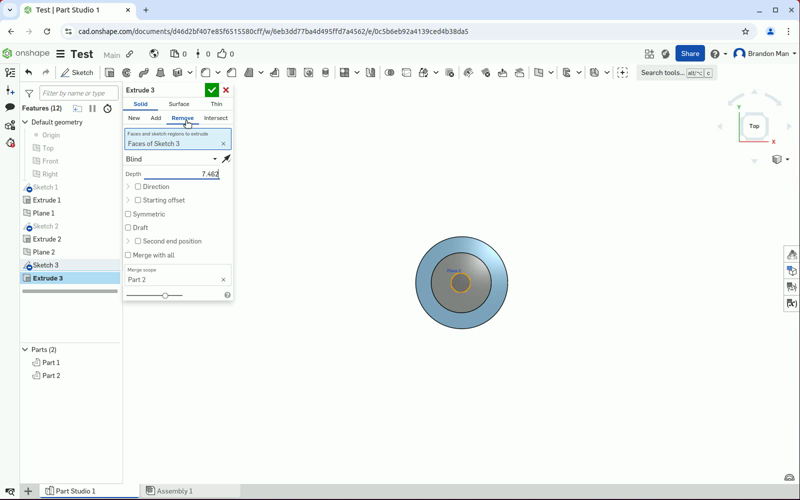
key(tab, 6)
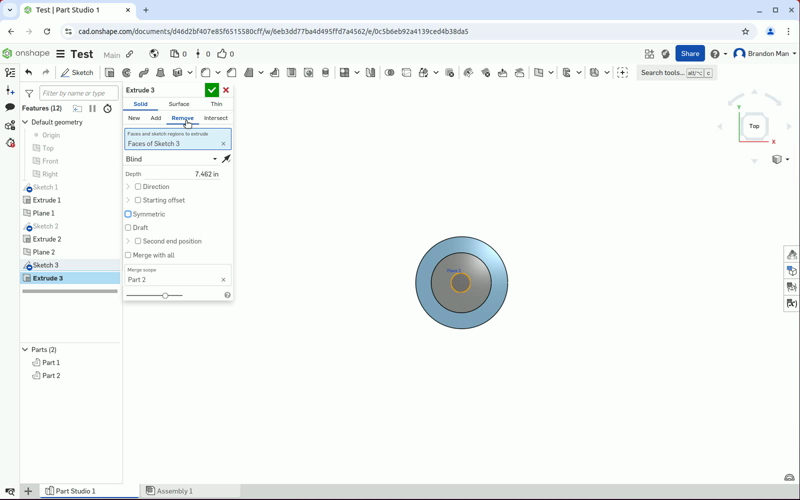
key(space)
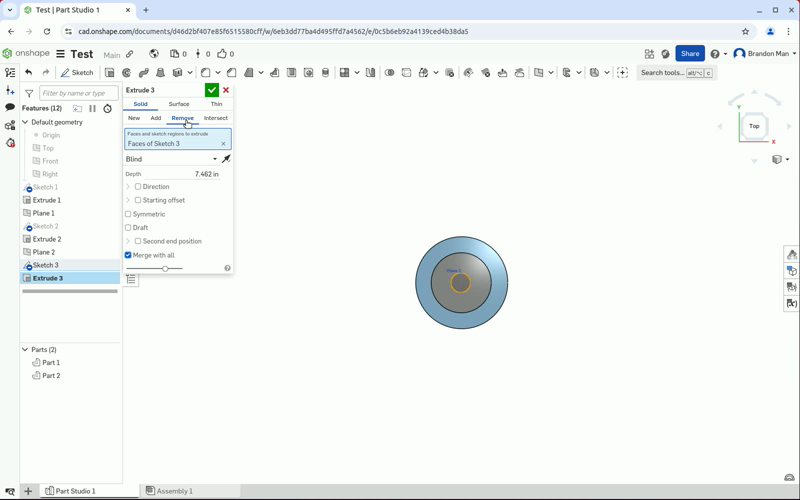
key(enter)
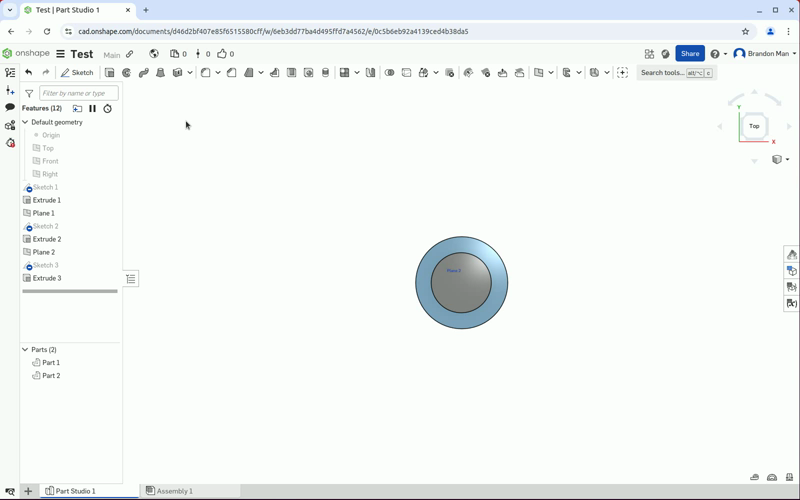
key(shift+h)
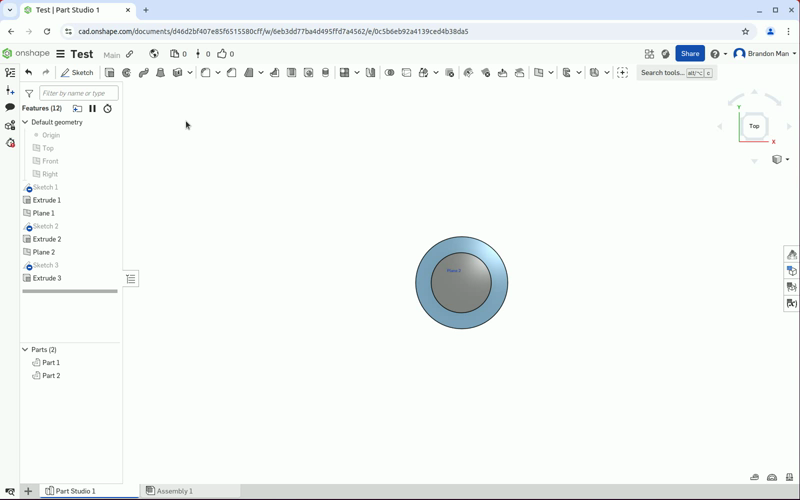
key(shift+h)
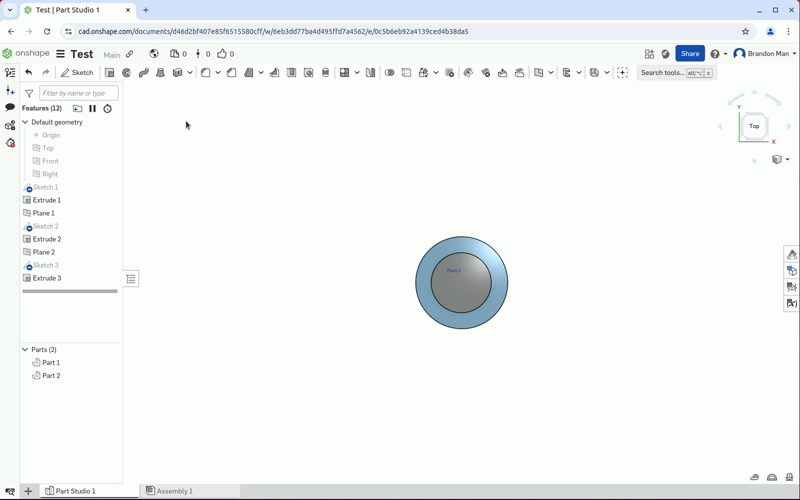
key(shift+7)
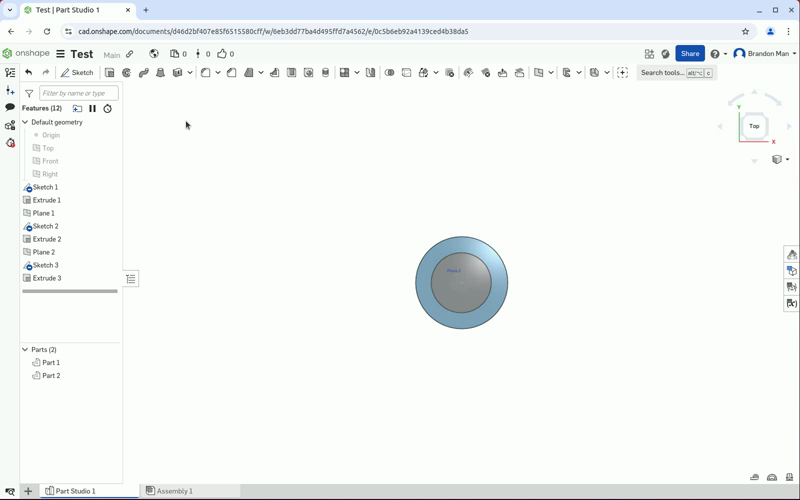
key(up, 3)
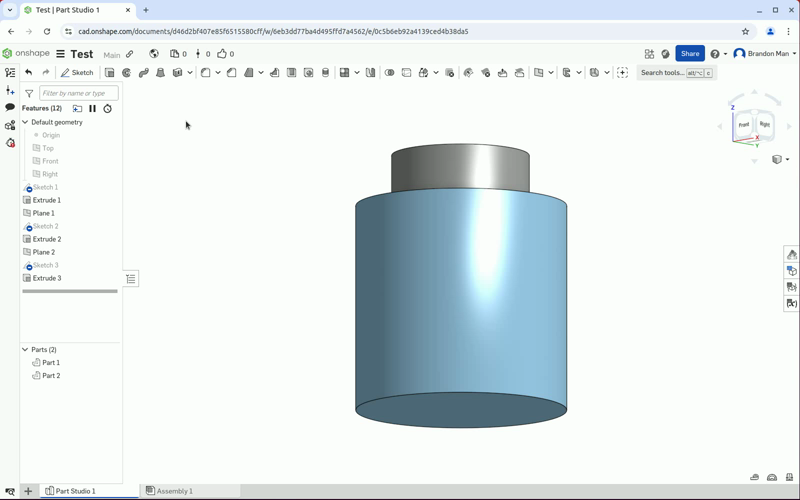
key(left, 3)
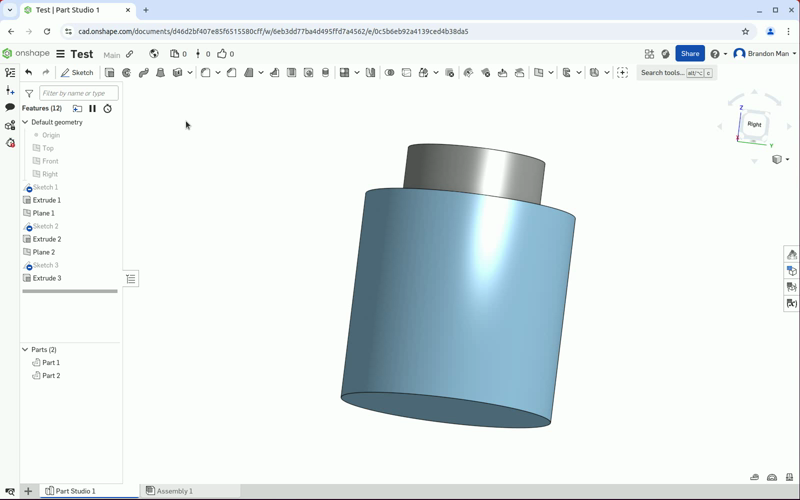
key(right, 3)
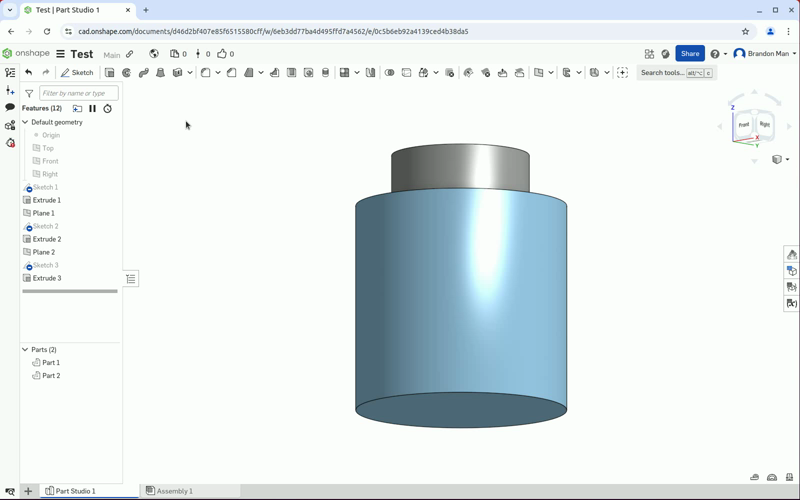
key(down, 3)
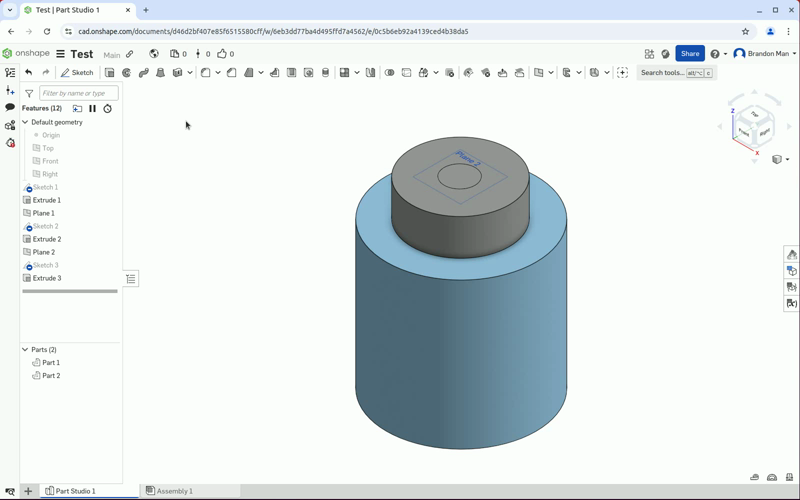
mouse_move(73, 189)
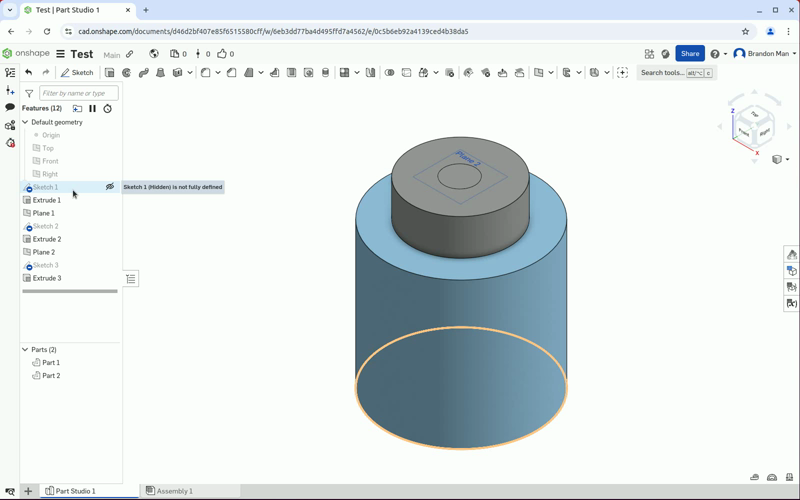
click(73, 189)